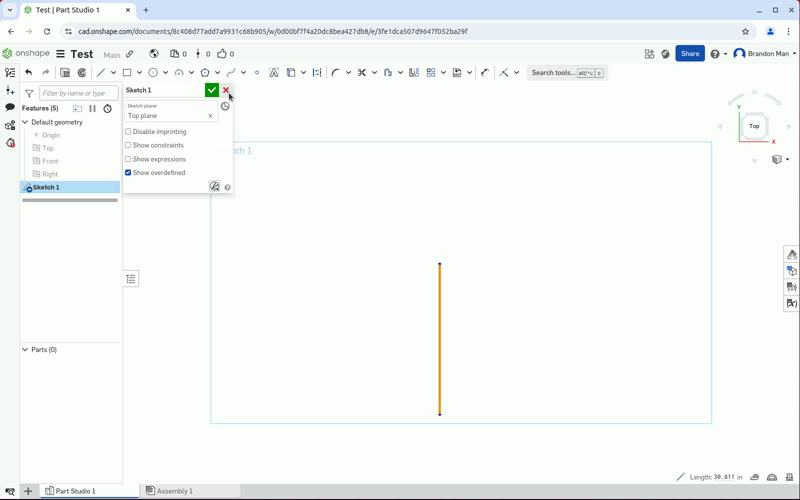
key(shift+h)
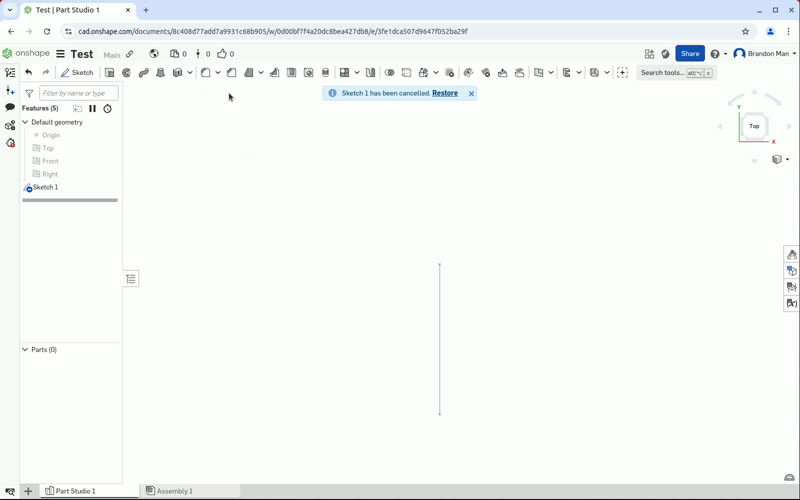
key(shift+s)
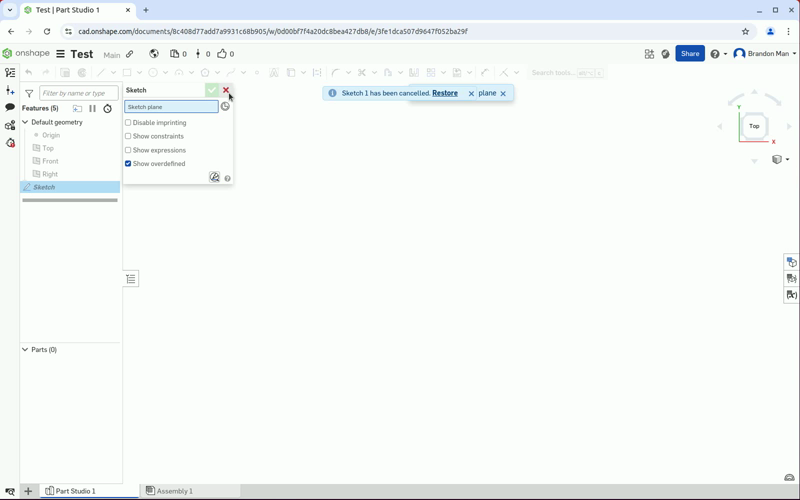
mouse_move(73, 150)
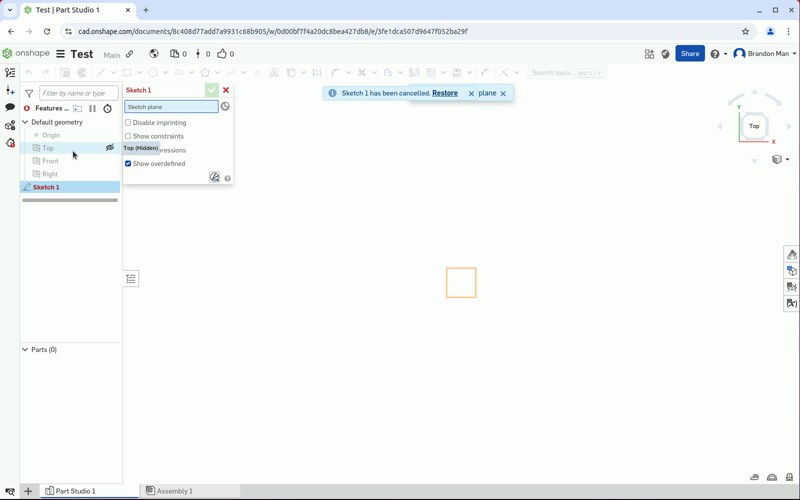
click(73, 150)
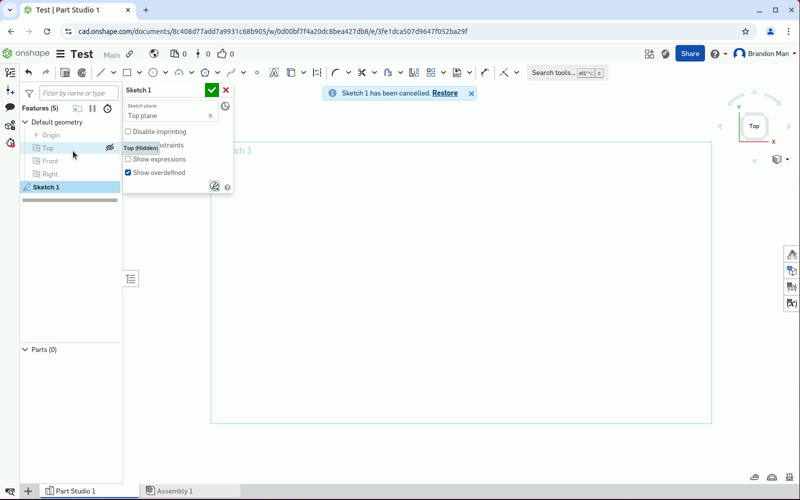
mouse_move(73, 352)
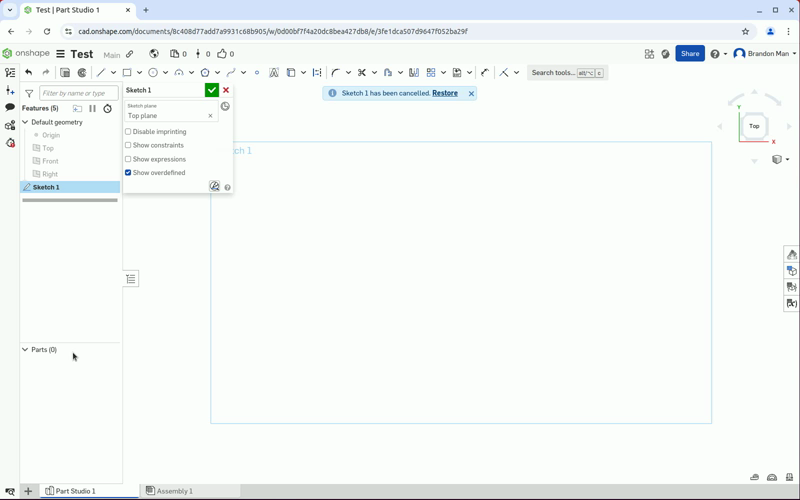
key(y)
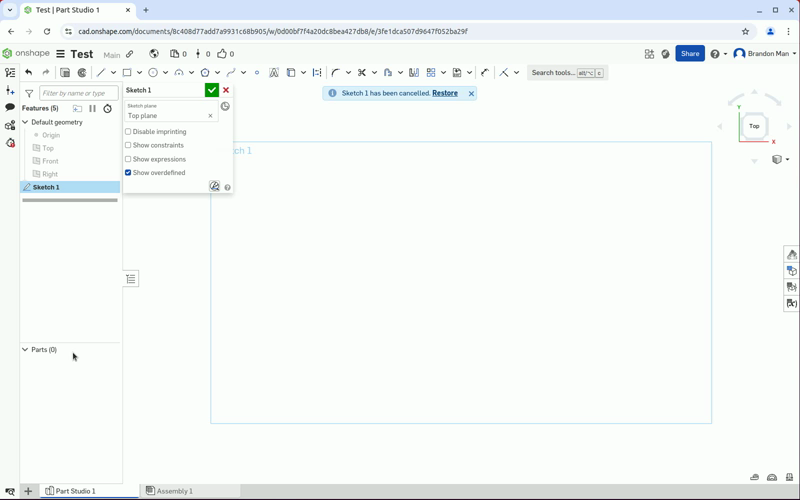
key(l)
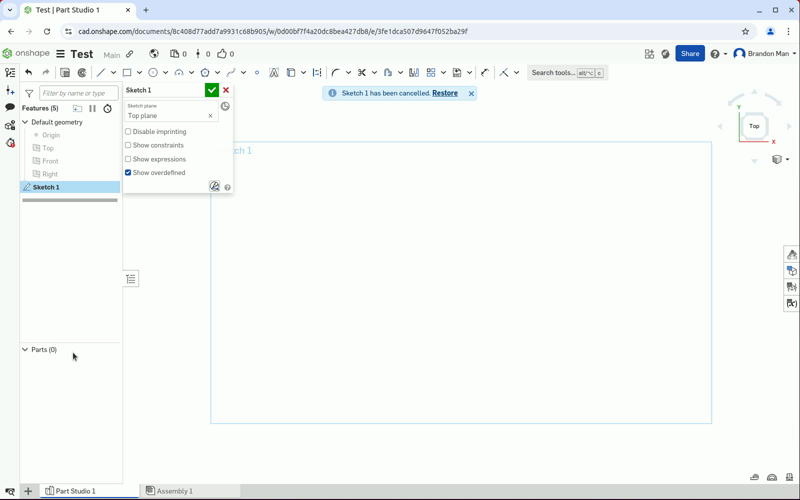
key_down(shift)
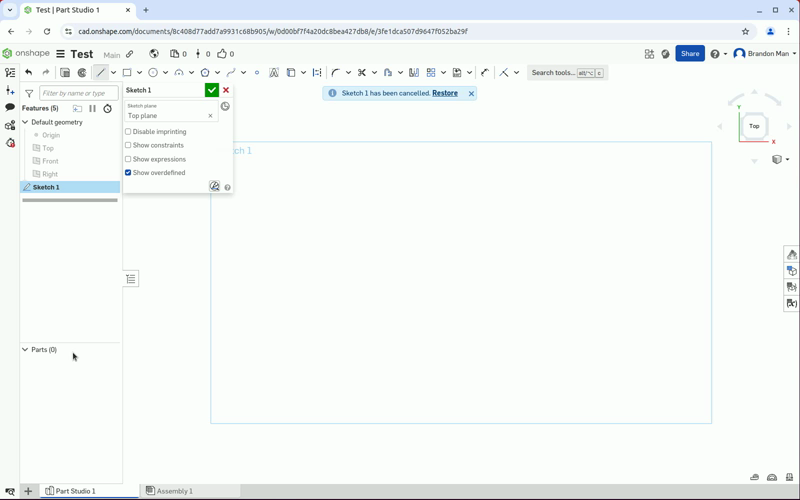
mouse_move(348, 369)
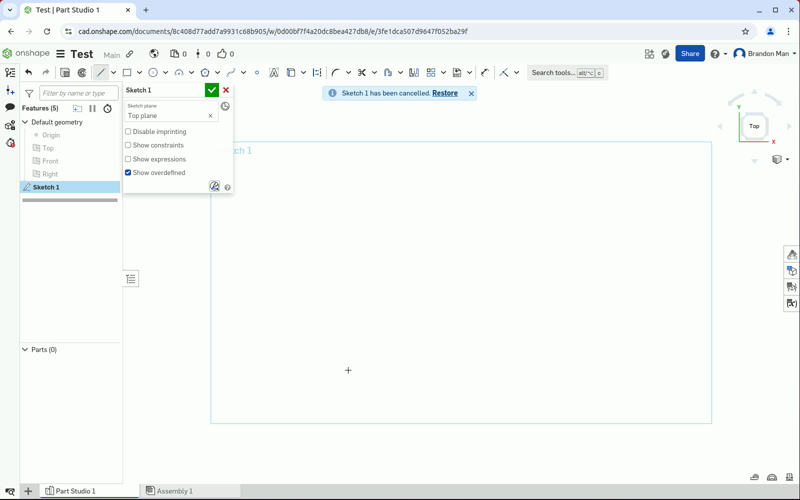
click(348, 369)
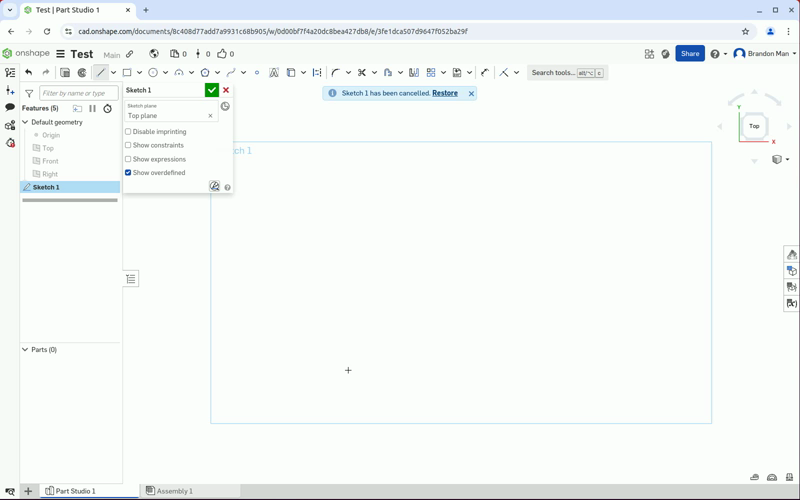
key_up(shift)
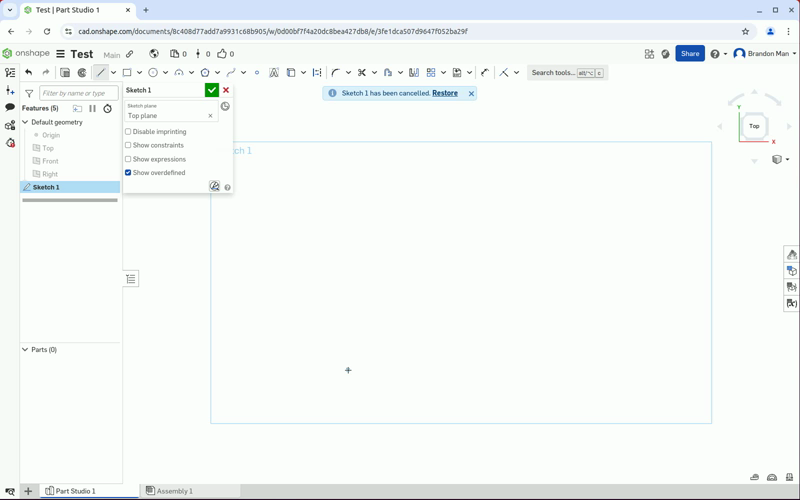
key_down(shift)
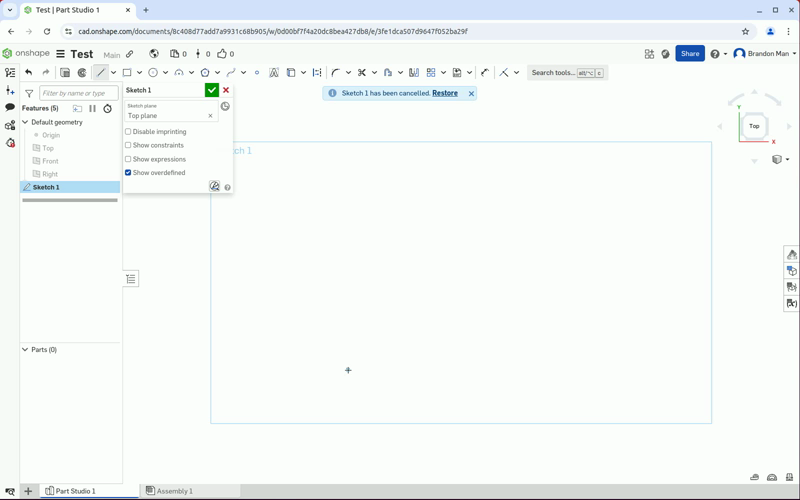
mouse_move(572, 369)
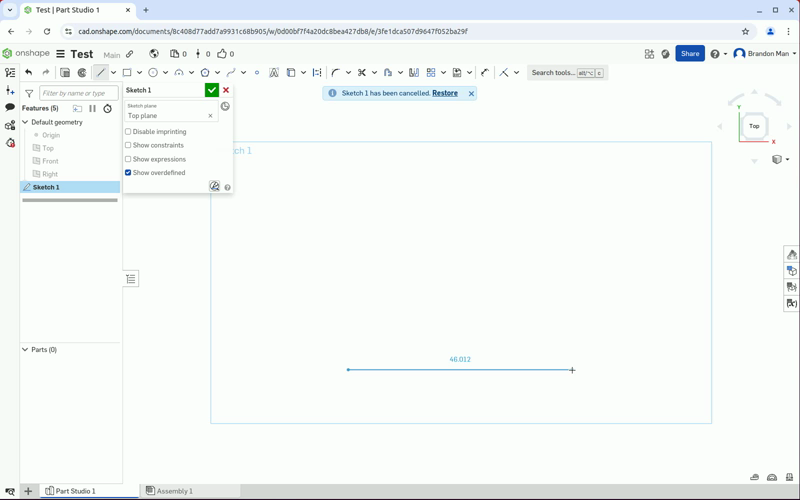
click(572, 369)
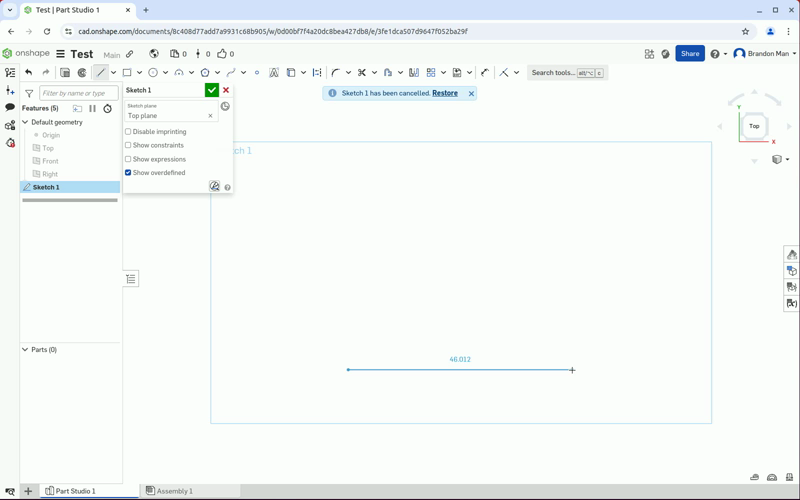
key_up(shift)
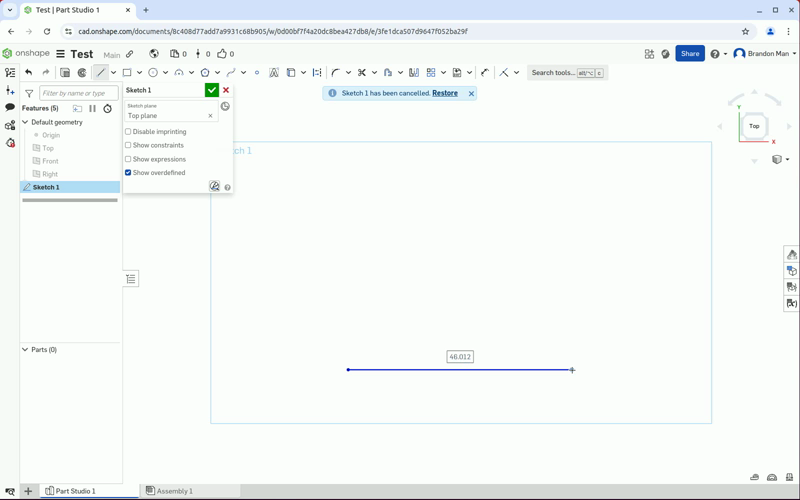
key_down(shift)
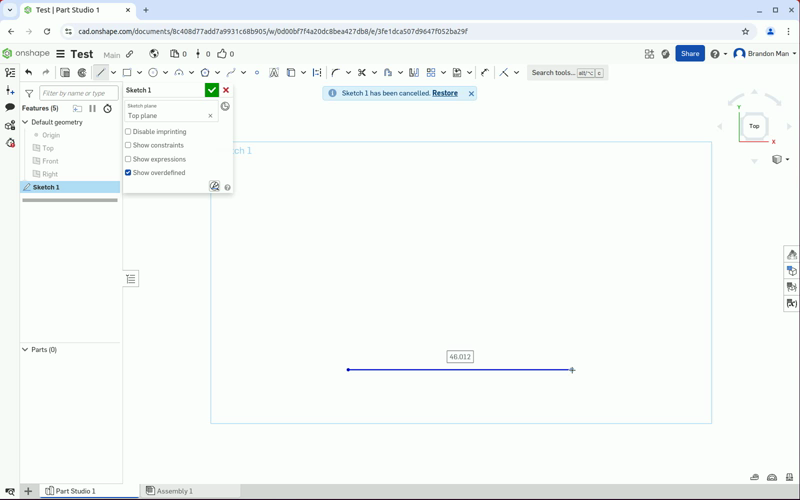
mouse_move(572, 197)
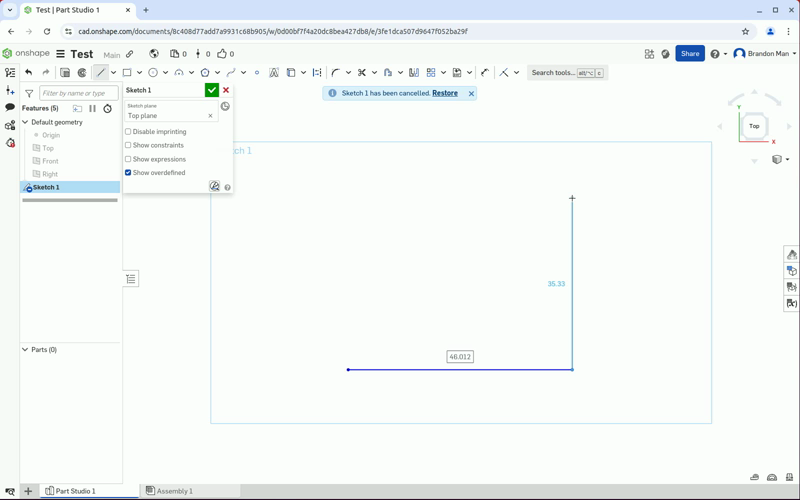
click(572, 197)
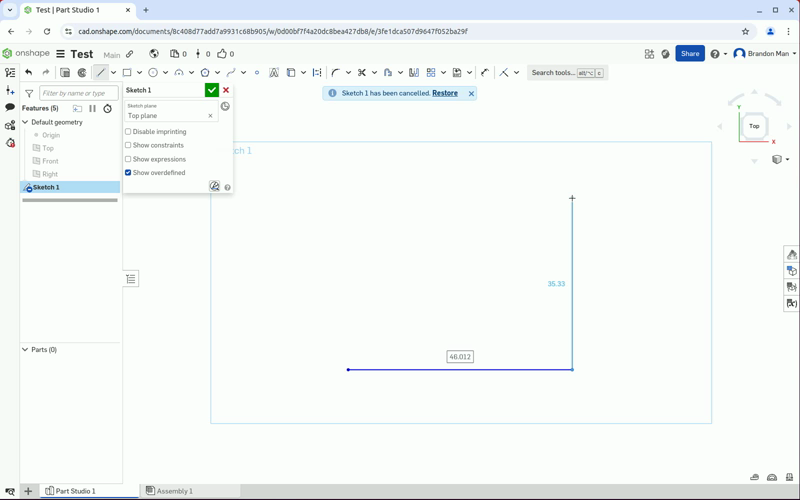
key_up(shift)
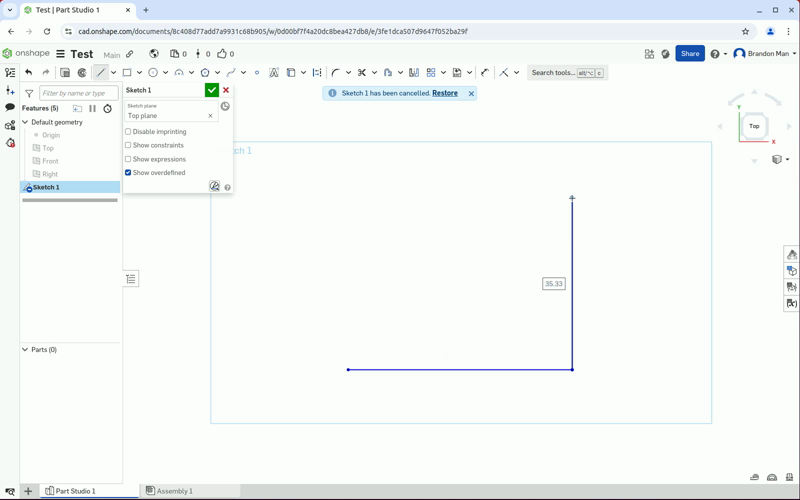
key_down(shift)
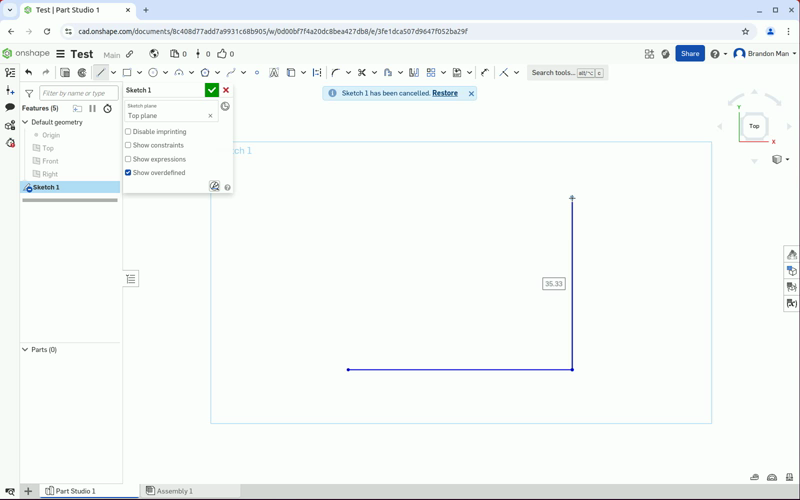
mouse_move(348, 197)
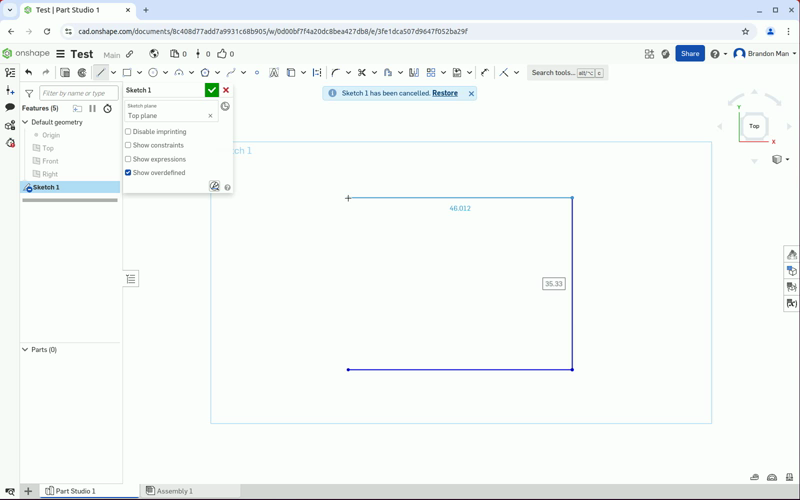
click(348, 197)
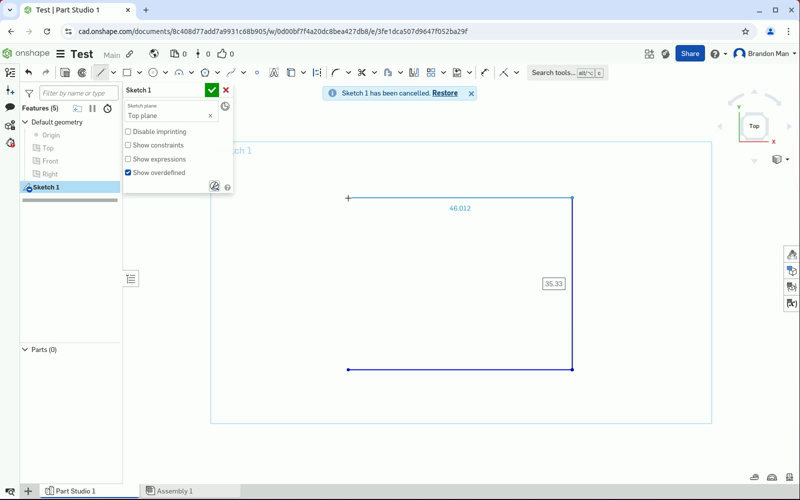
key_up(shift)
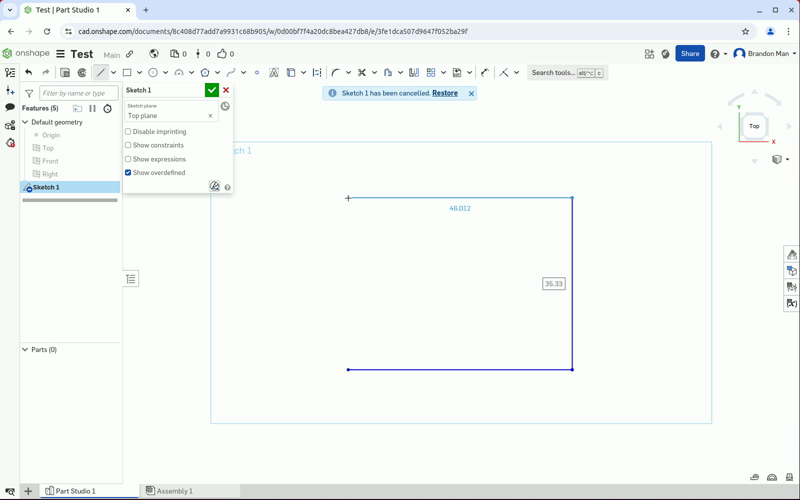
key_down(shift)
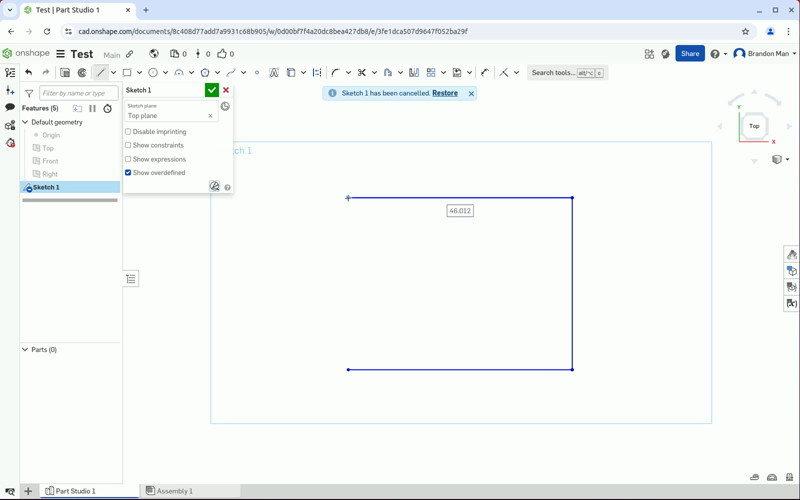
mouse_move(348, 369)
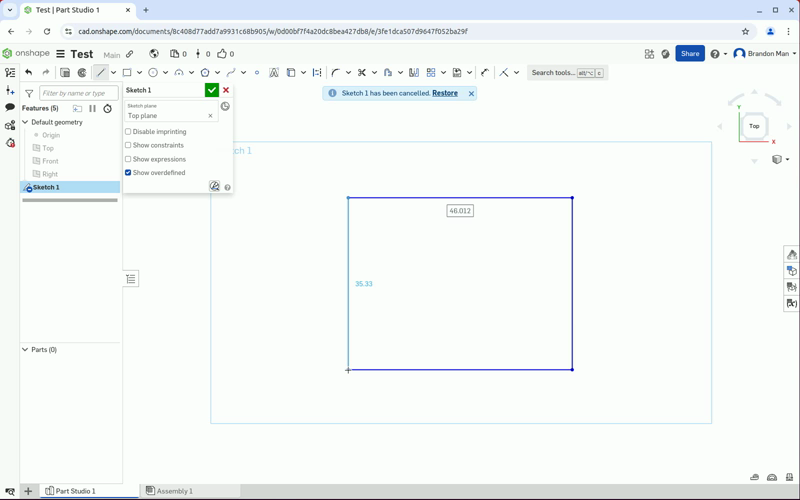
key_up(shift)
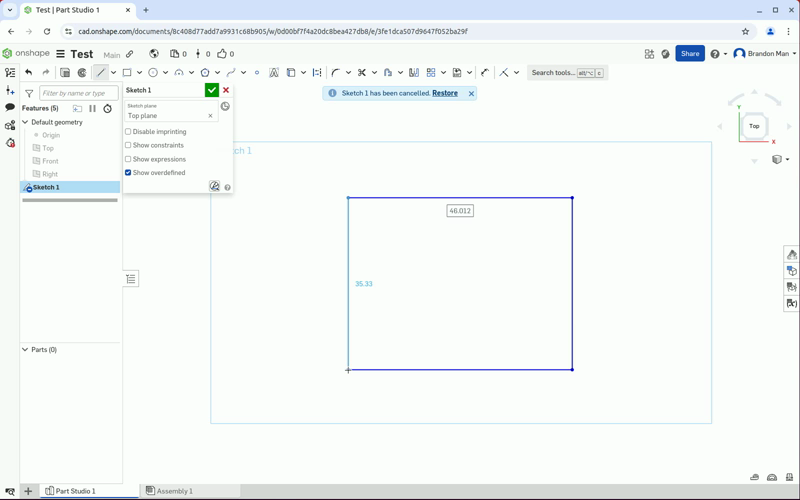
click(348, 369)
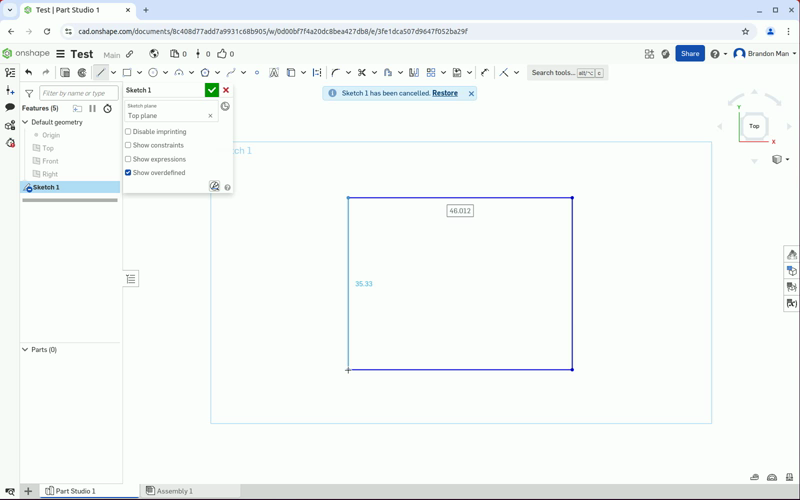
key(esc)
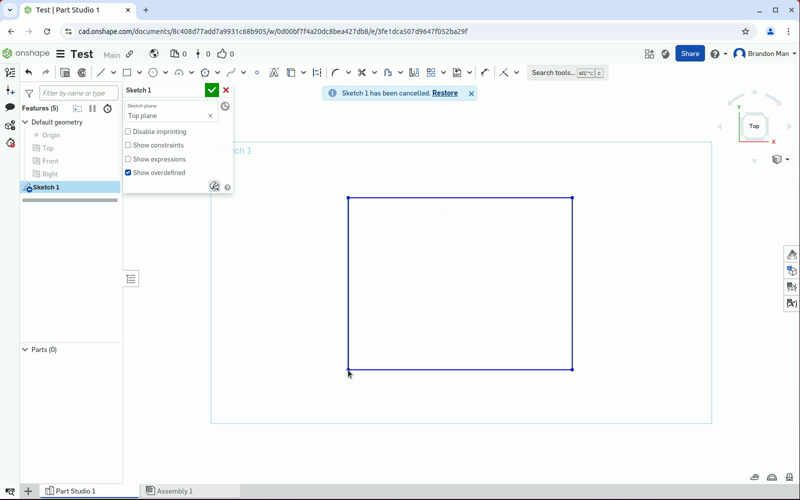
mouse_move(478, 235)
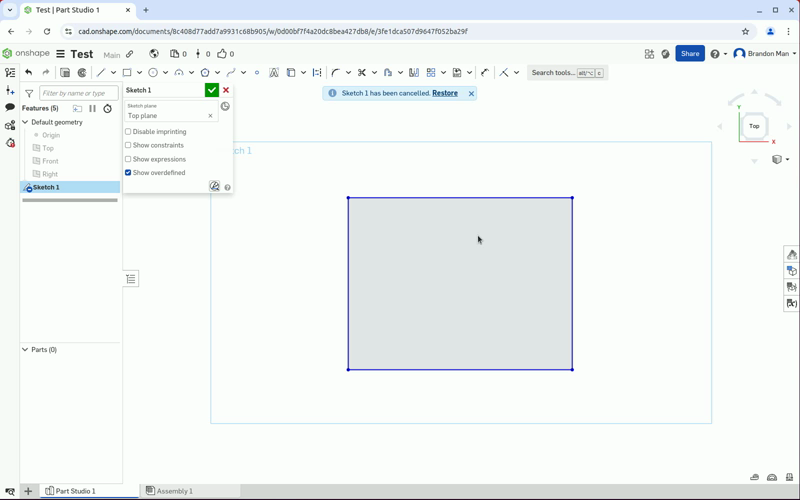
click(478, 235)
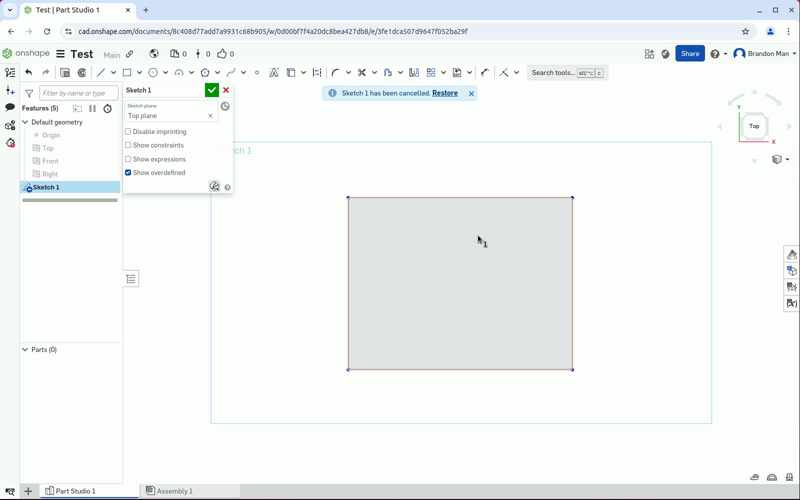
mouse_move(73, 352)
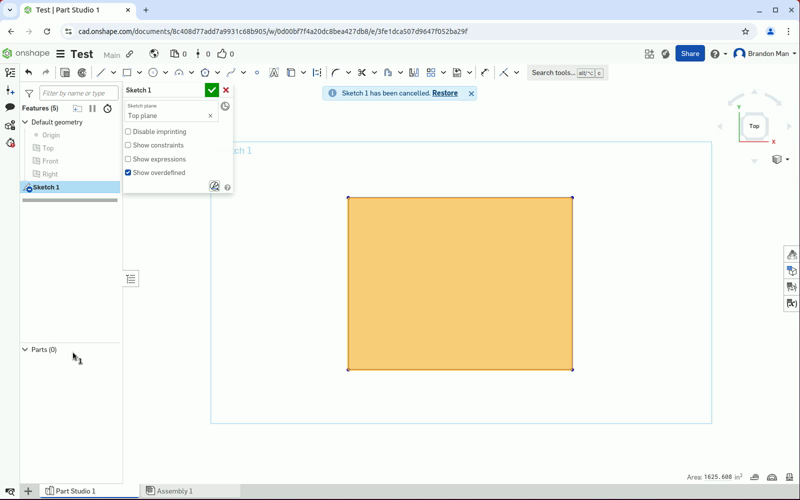
key(shift+y)
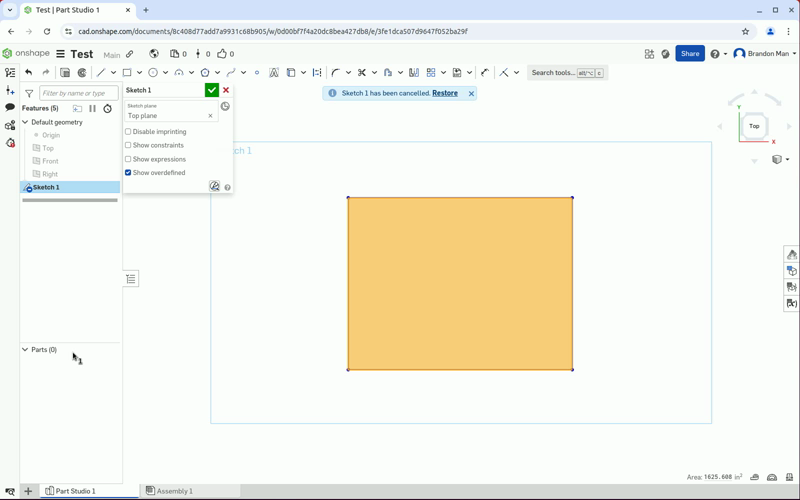
key(shift+e)
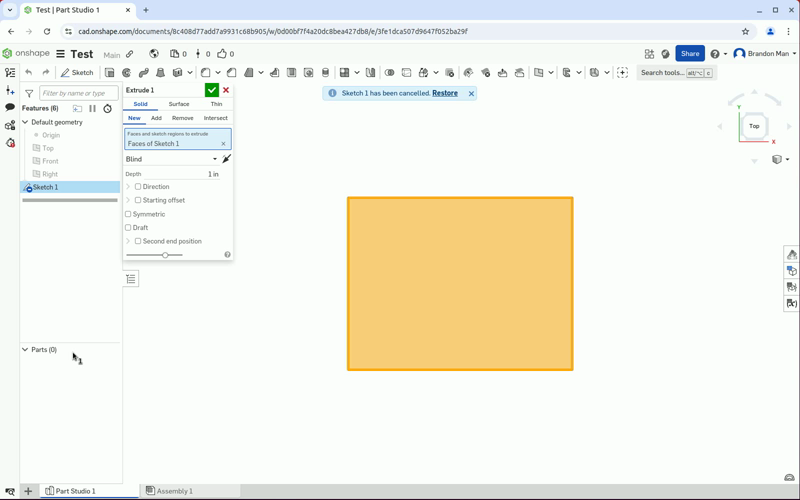
mouse_move(143, 106)
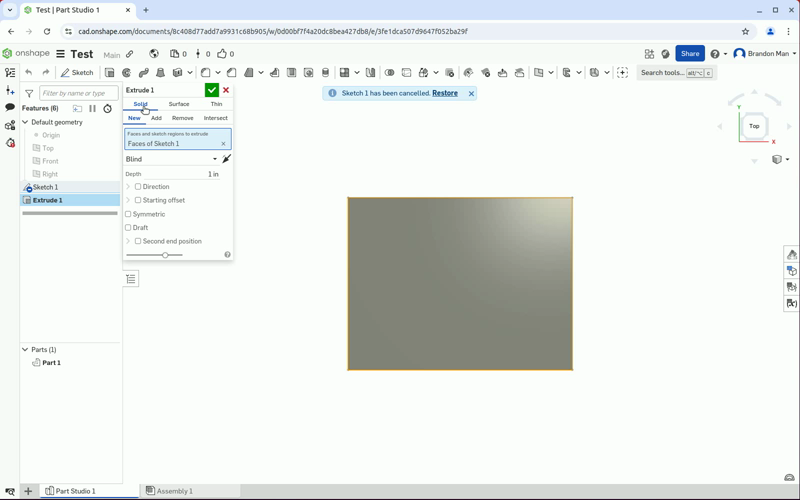
click(143, 106)
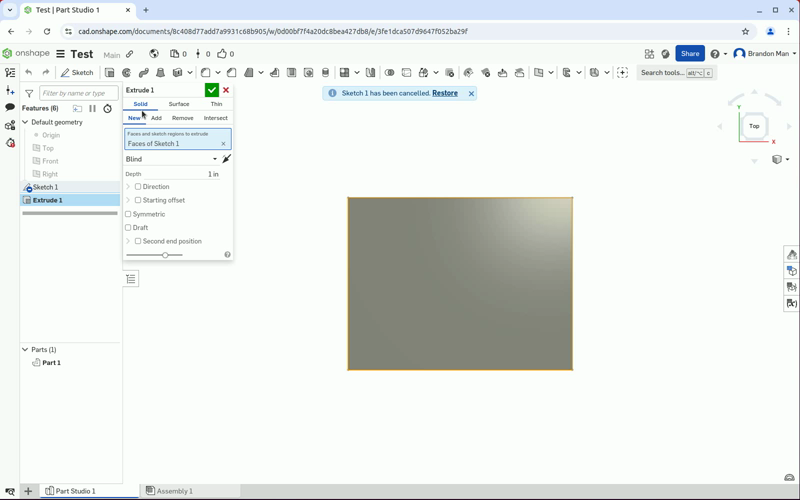
mouse_move(137, 120)
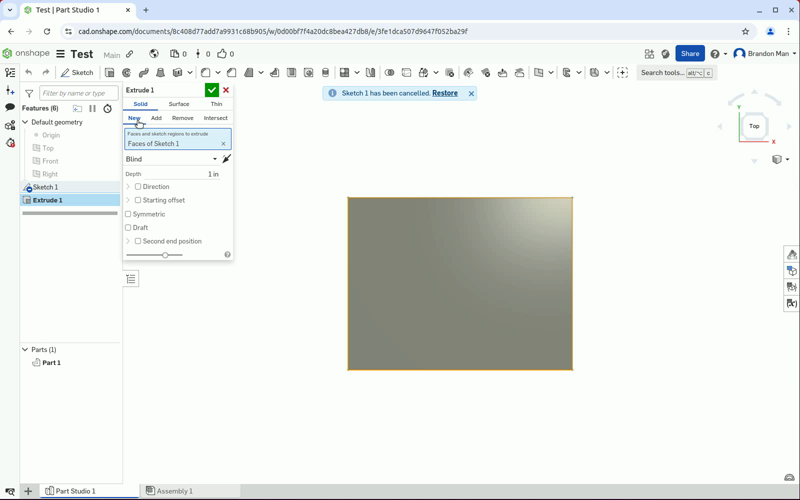
click(137, 120)
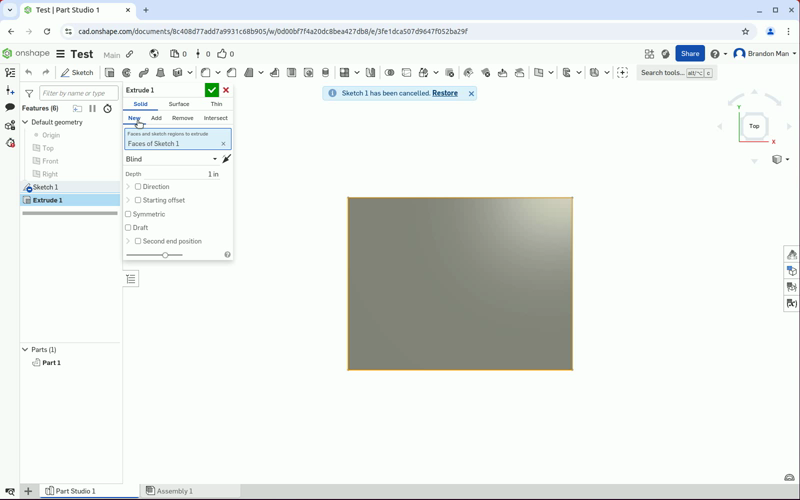
key(tab, 4)
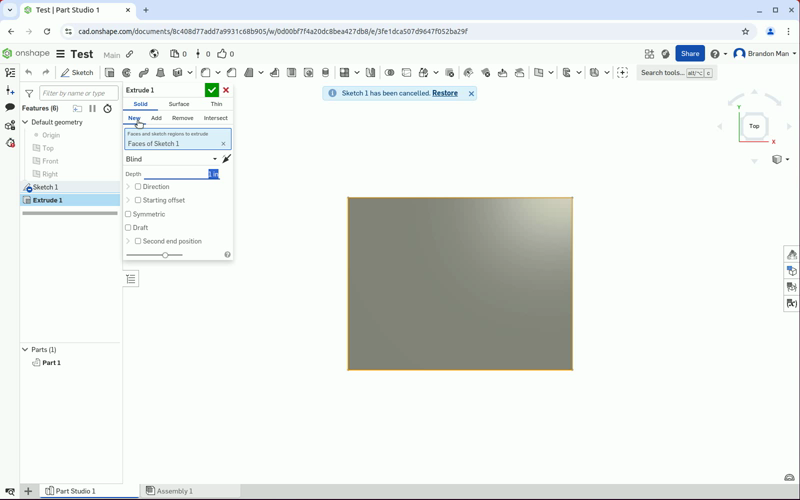
text(0.722)
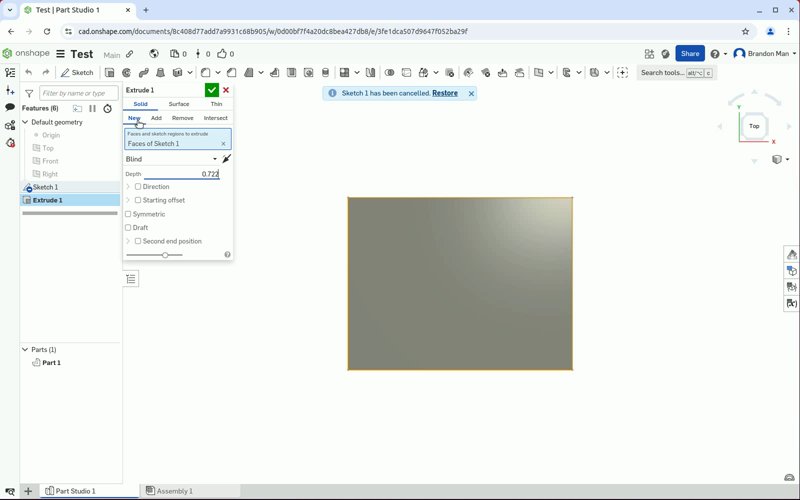
key(enter)
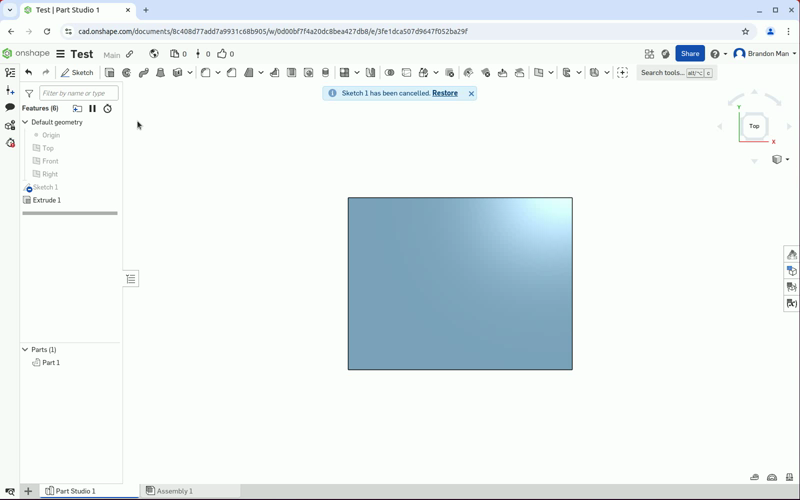
key(shift+h)
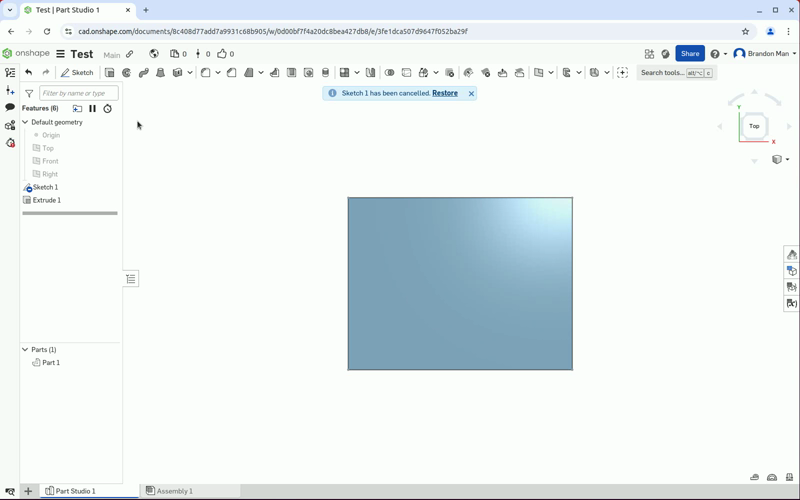
key(shift+h)
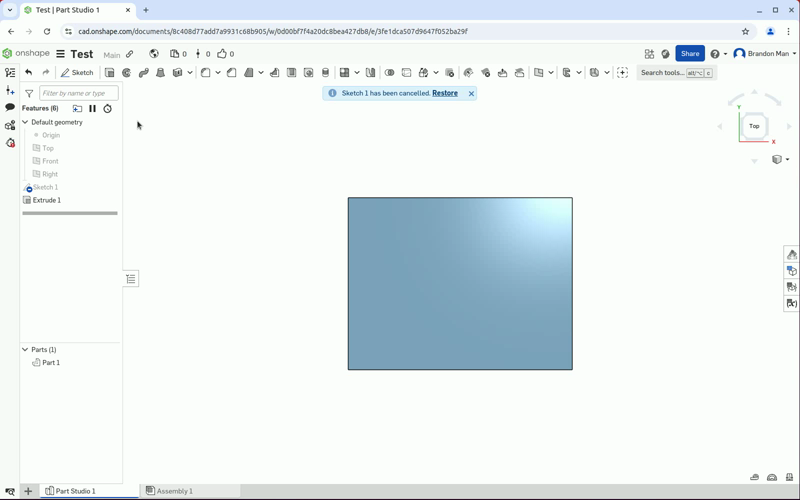
mouse_move(73, 189)
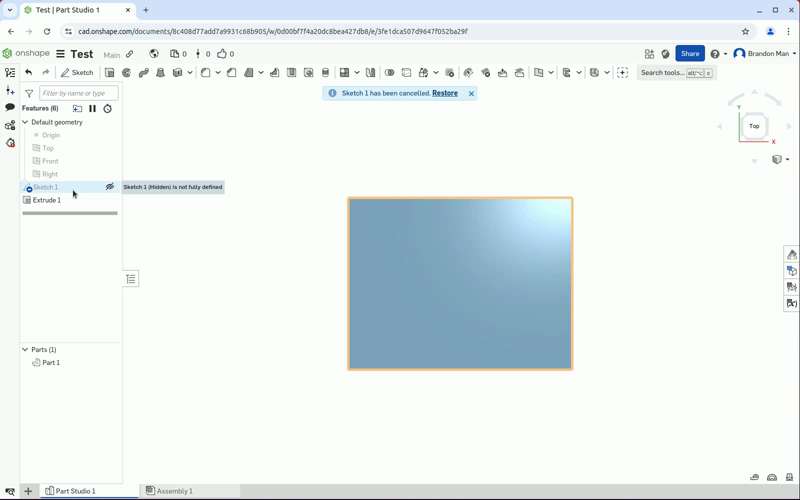
click(73, 189)
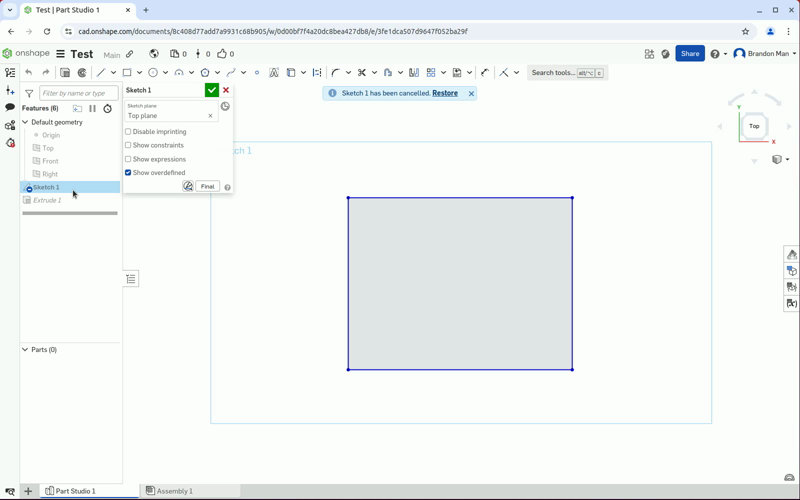
mouse_move(229, 92)
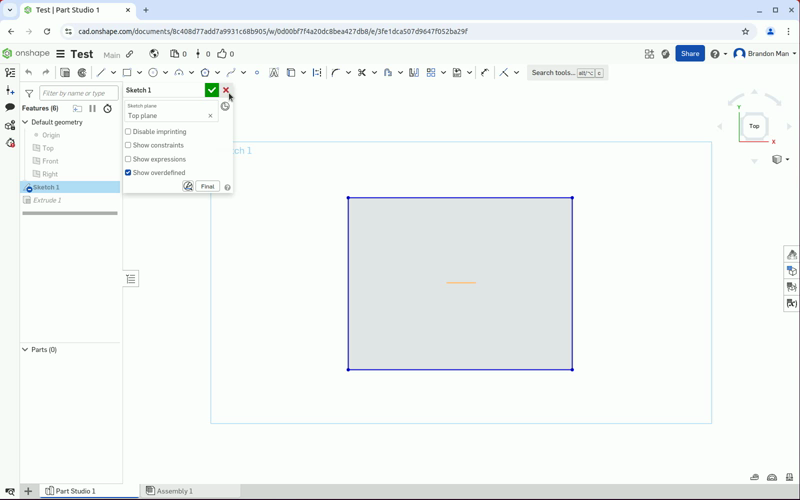
click(229, 92)
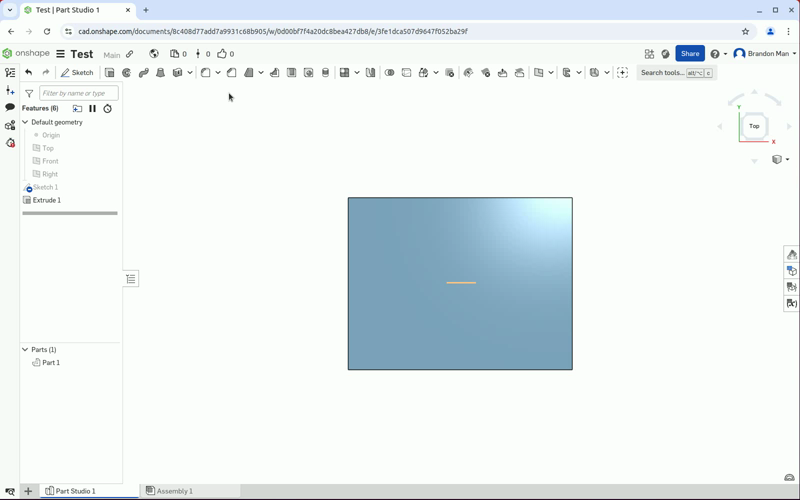
mouse_move(541, 75)
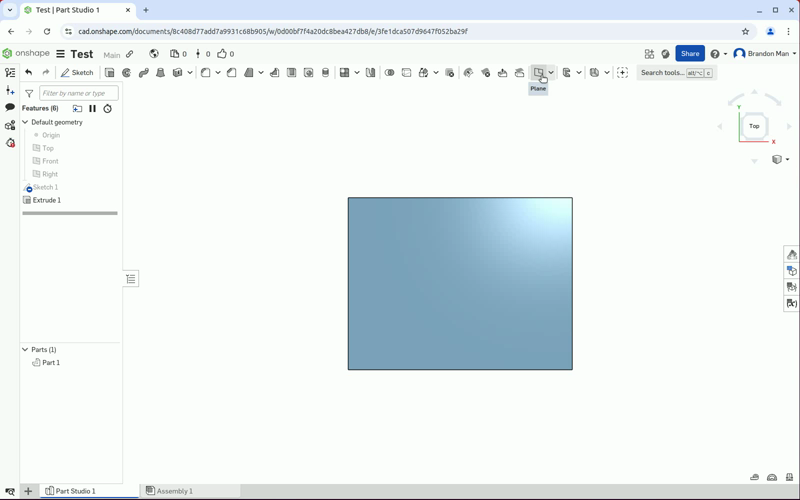
click(541, 75)
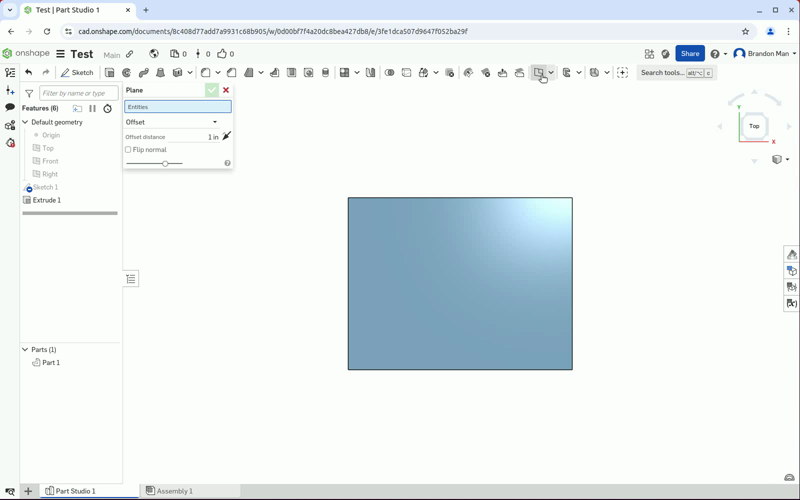
mouse_move(73, 150)
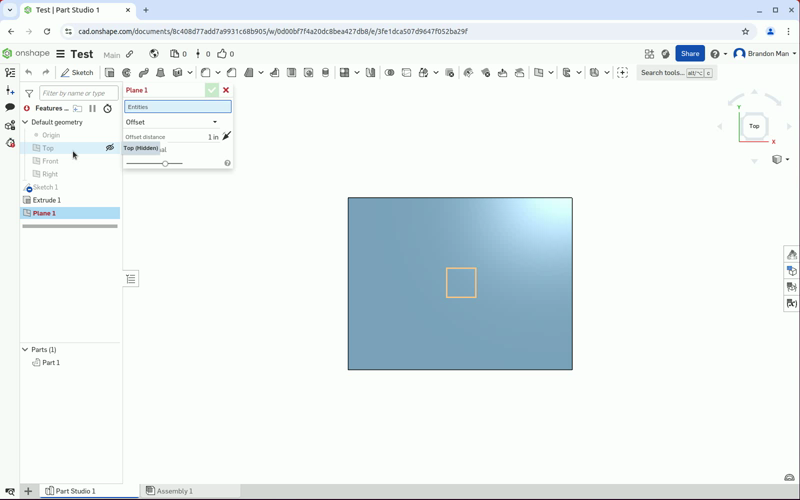
click(73, 150)
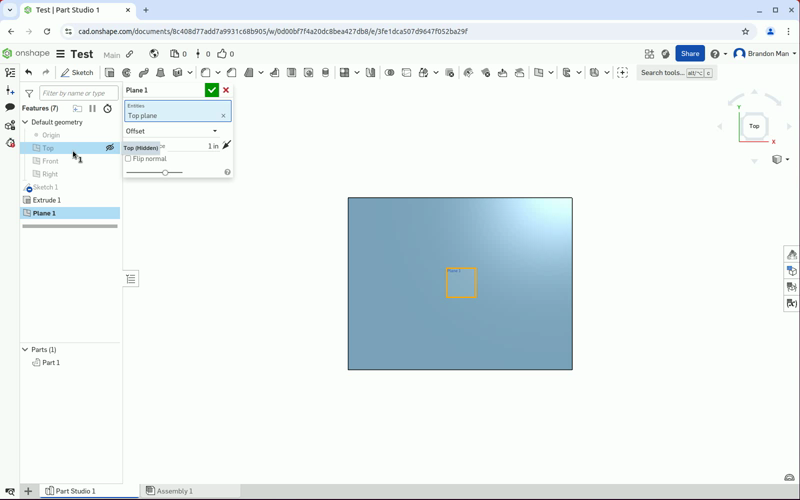
key(tab, 2)
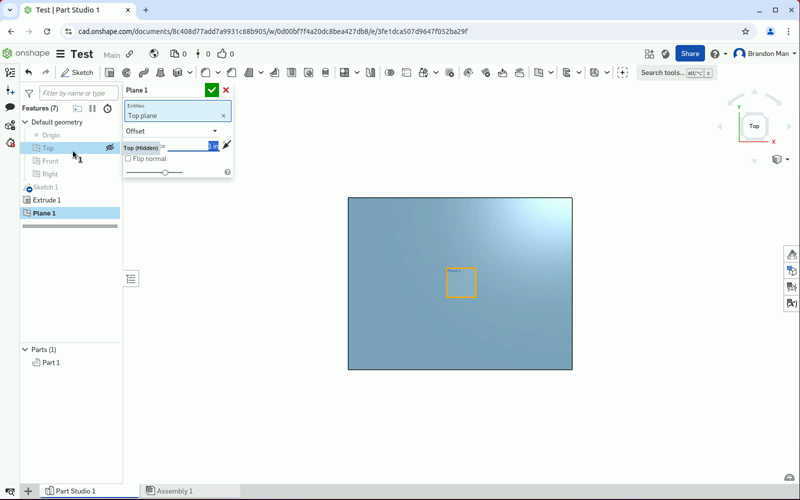
text(0.709)
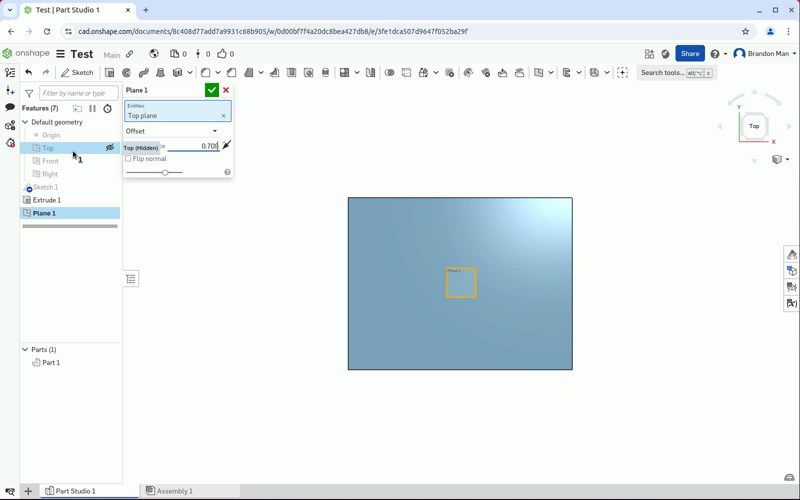
key(enter, 2)
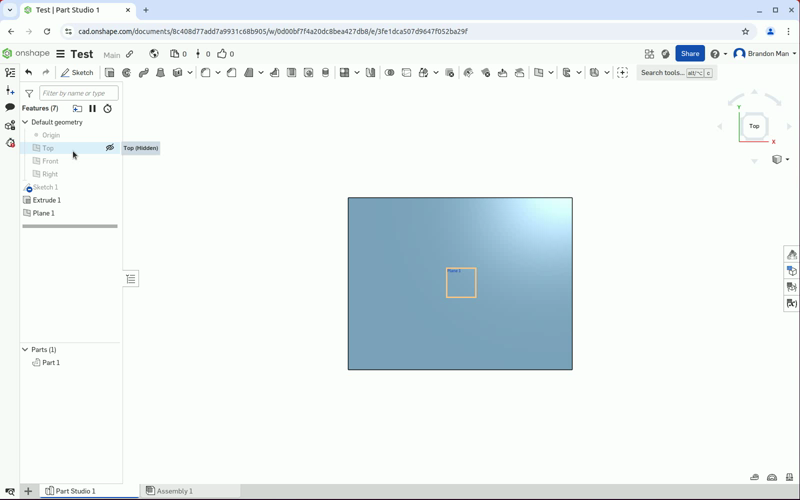
key(shift+s)
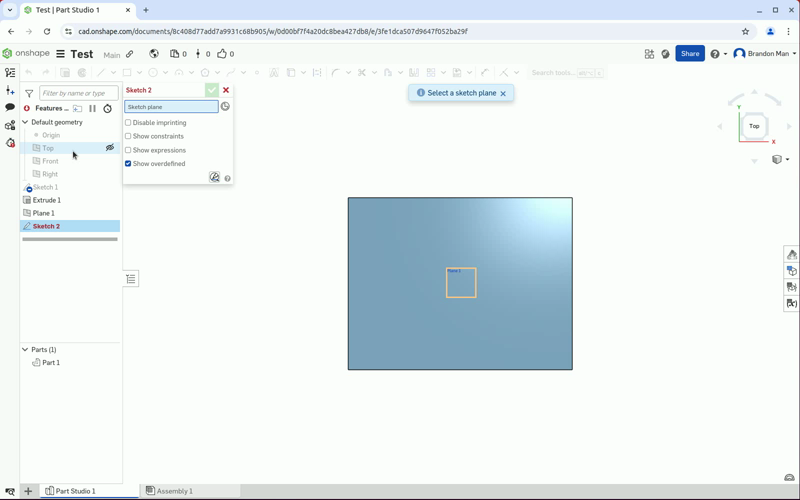
mouse_move(73, 215)
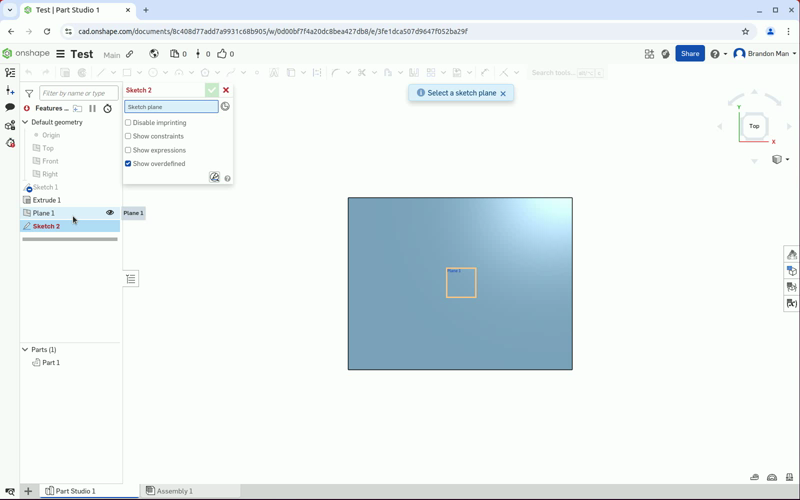
click(73, 215)
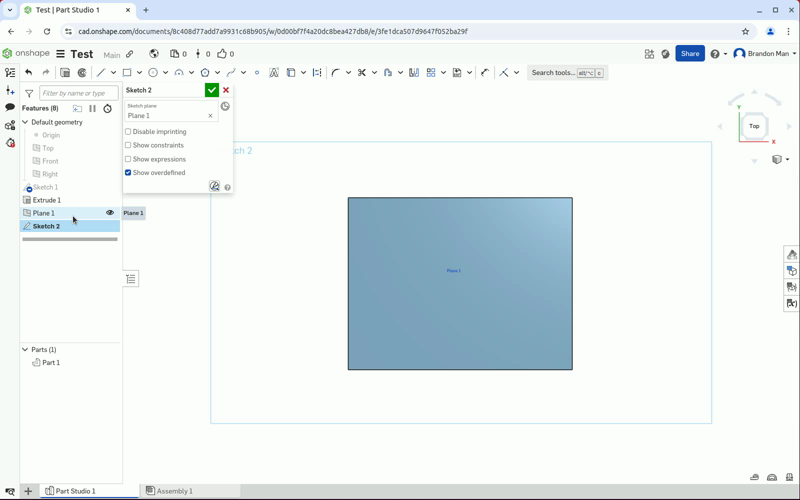
mouse_move(73, 352)
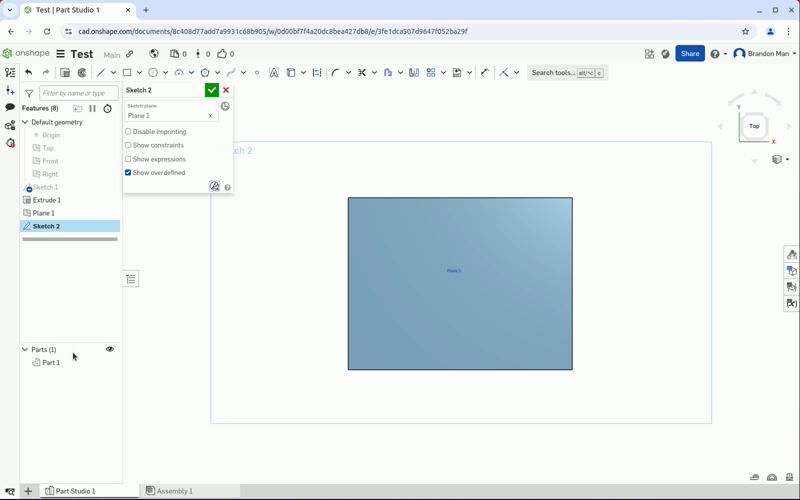
key(y)
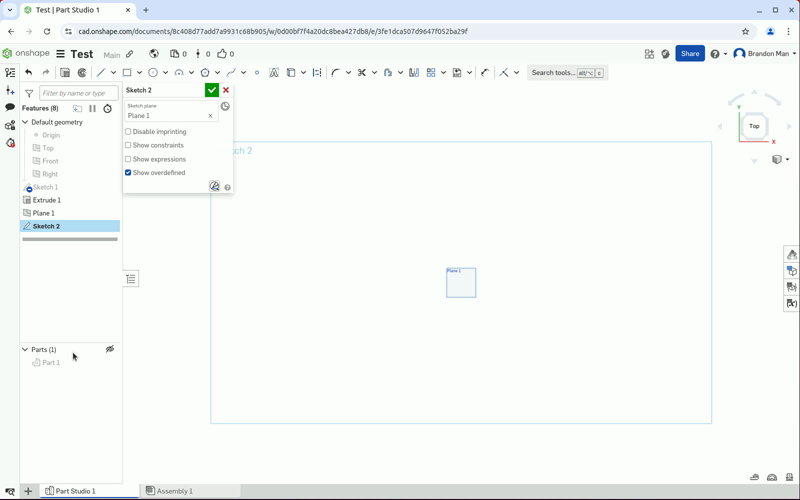
key(l)
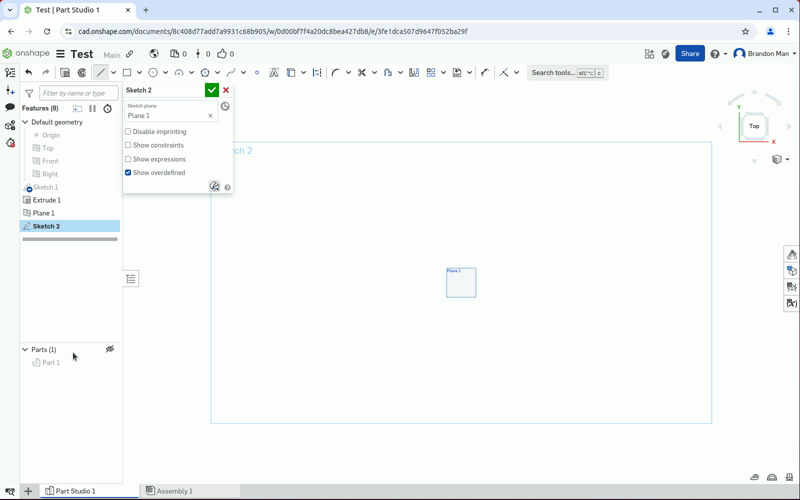
key_down(shift)
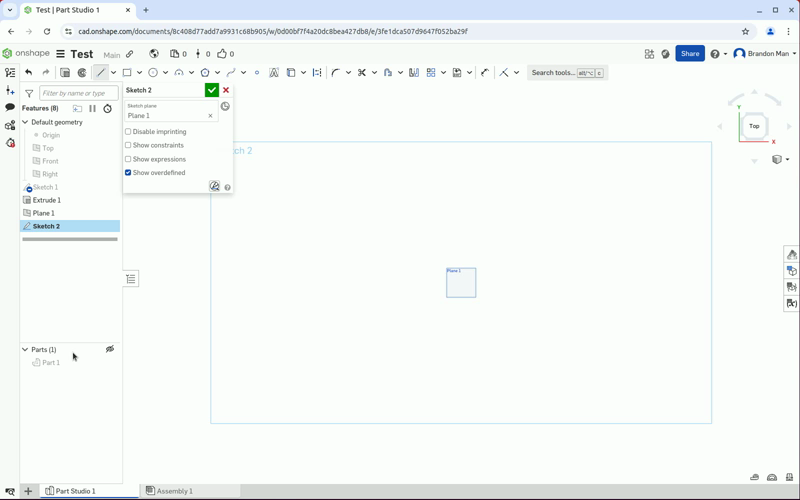
mouse_move(348, 369)
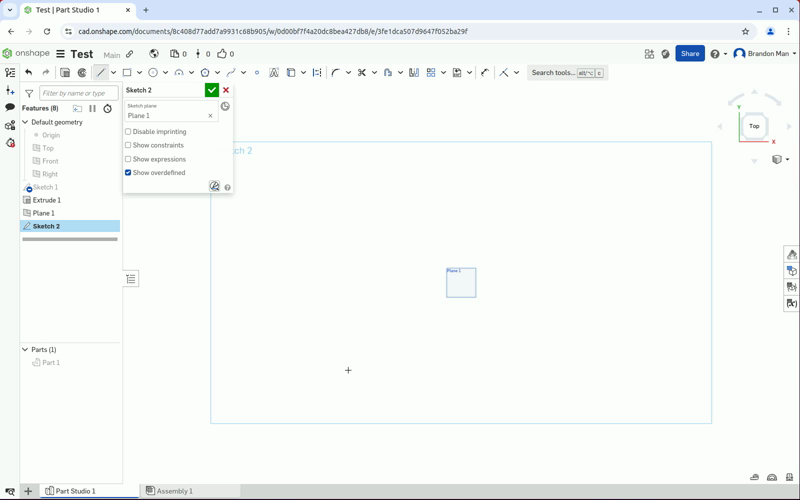
click(348, 369)
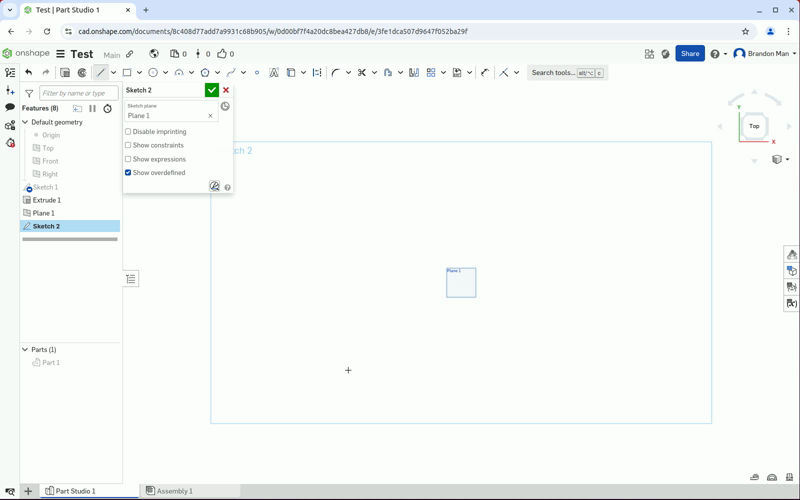
key_up(shift)
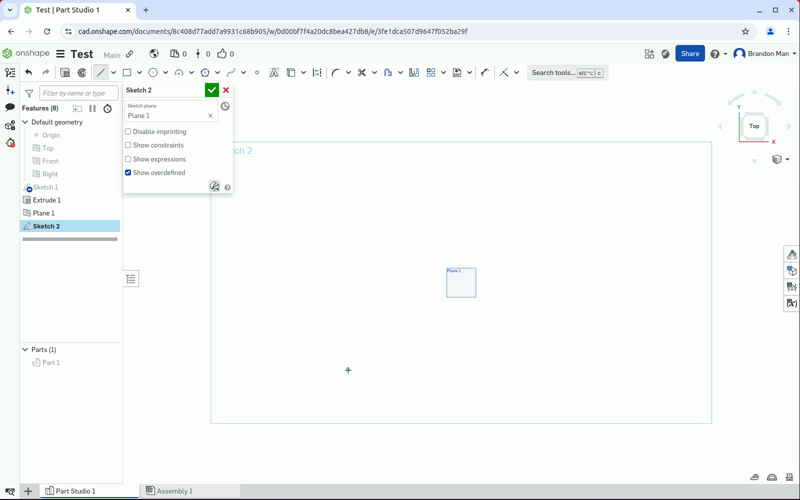
key_down(shift)
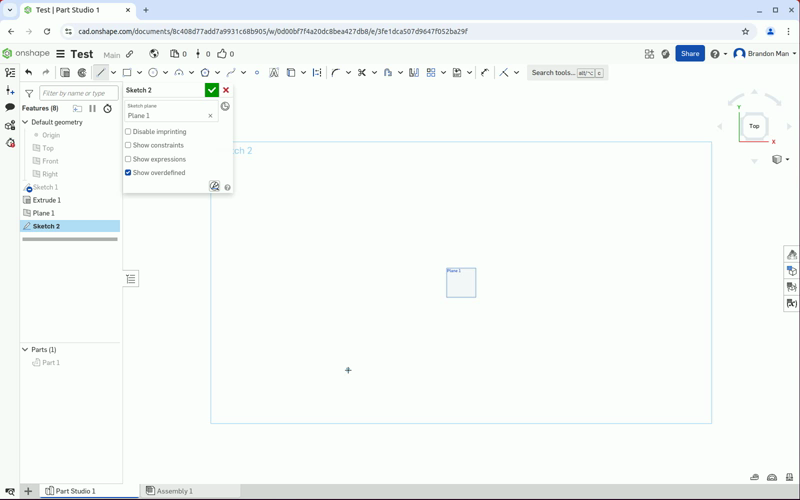
mouse_move(572, 369)
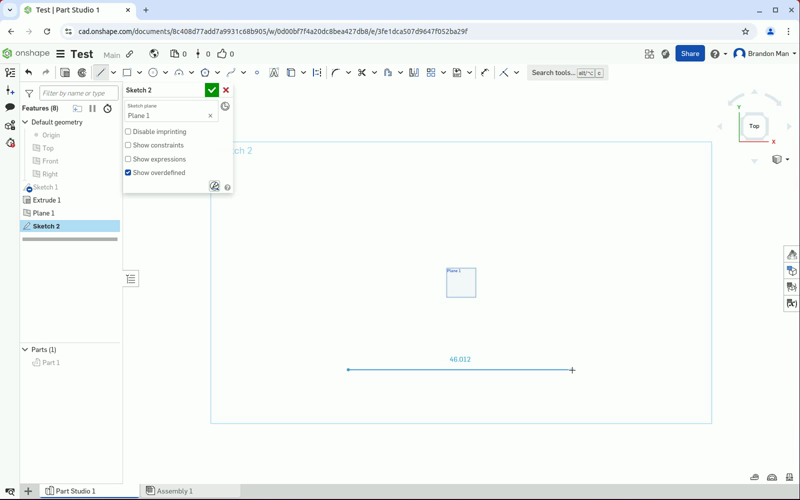
click(572, 369)
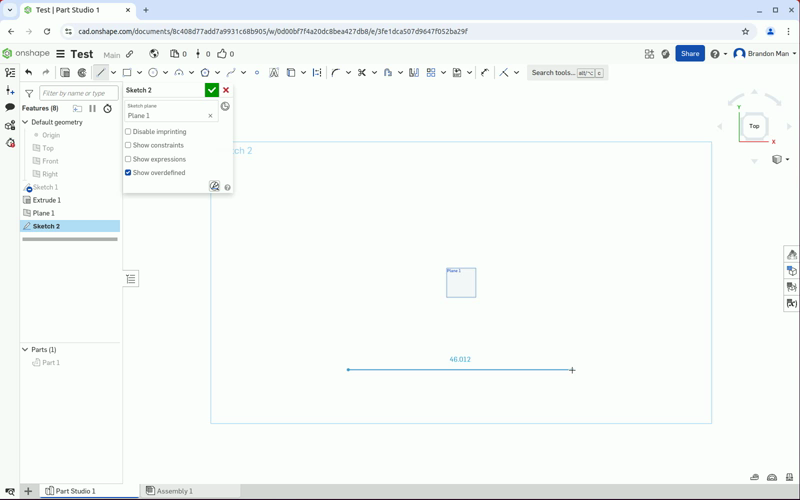
key_up(shift)
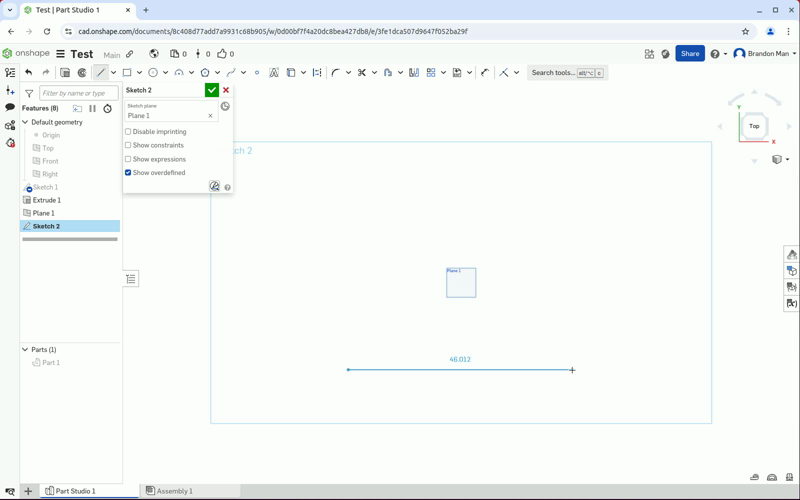
key_down(shift)
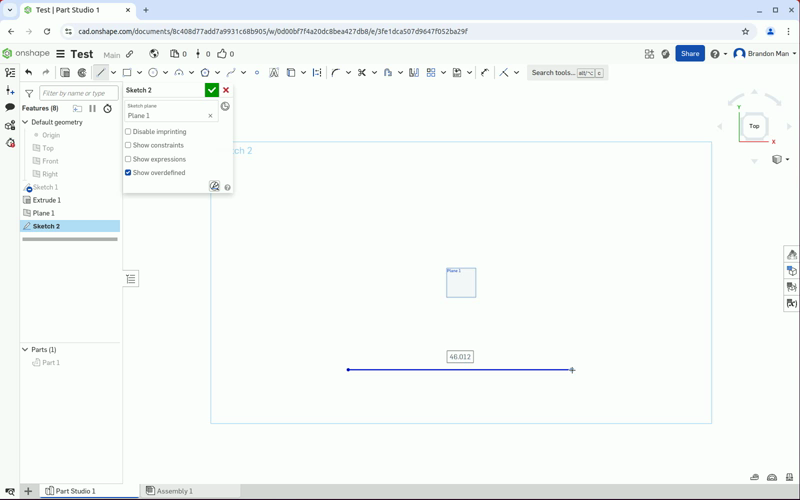
mouse_move(572, 197)
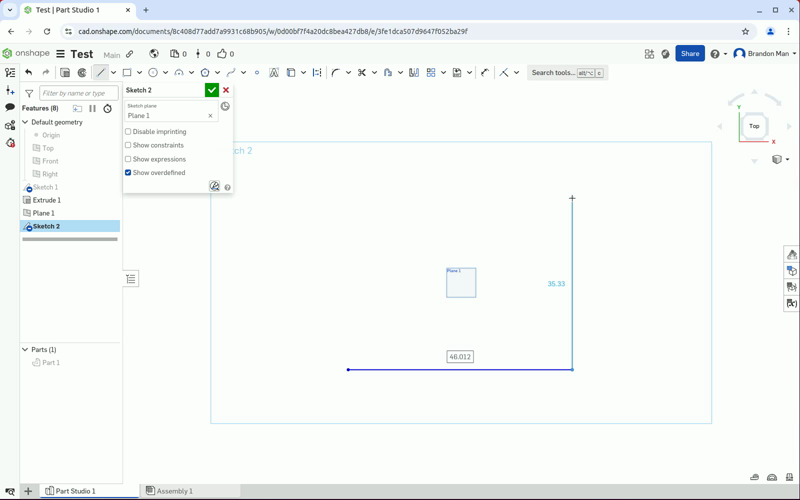
click(572, 197)
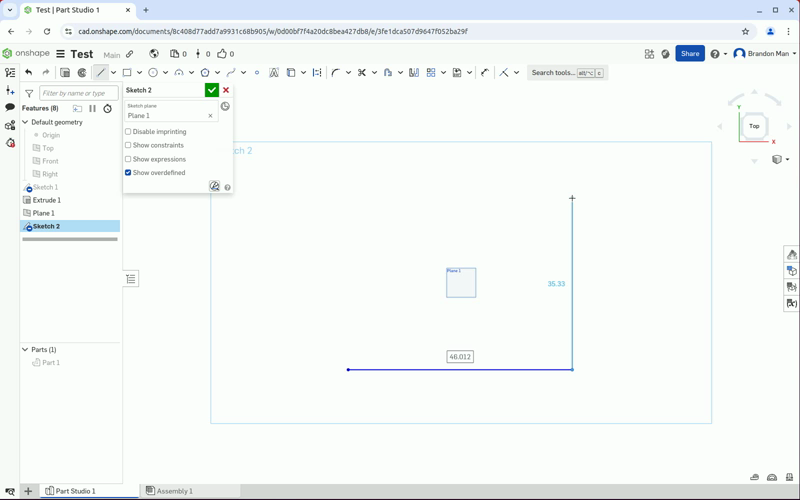
key_up(shift)
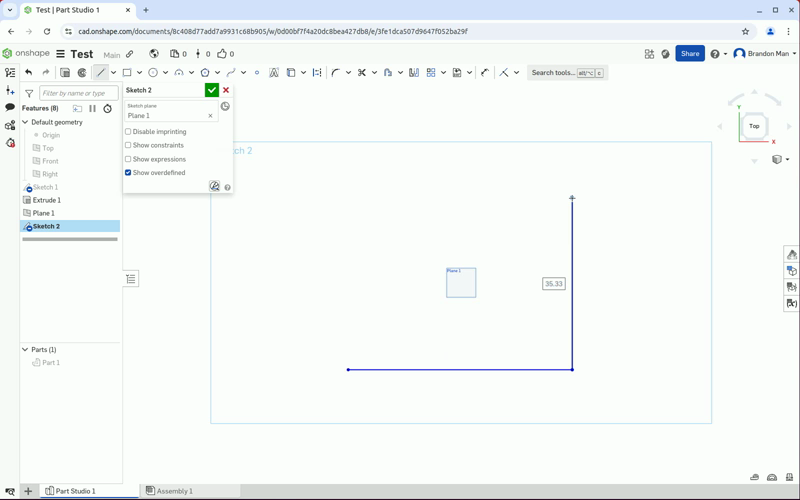
key_down(shift)
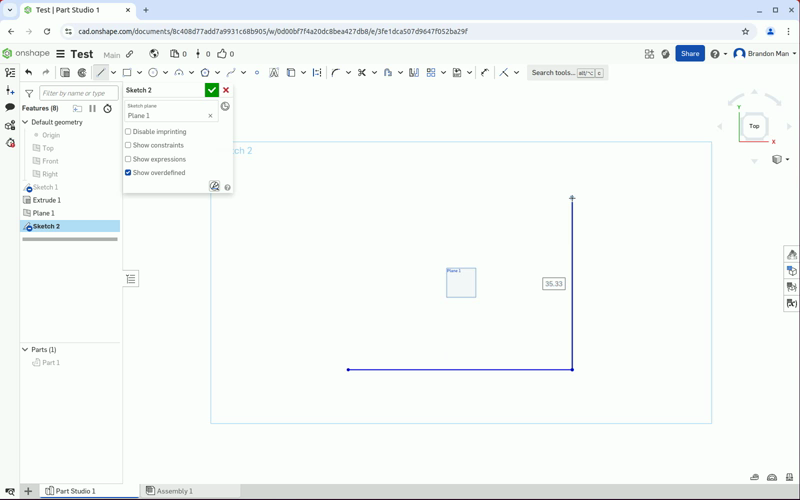
mouse_move(348, 197)
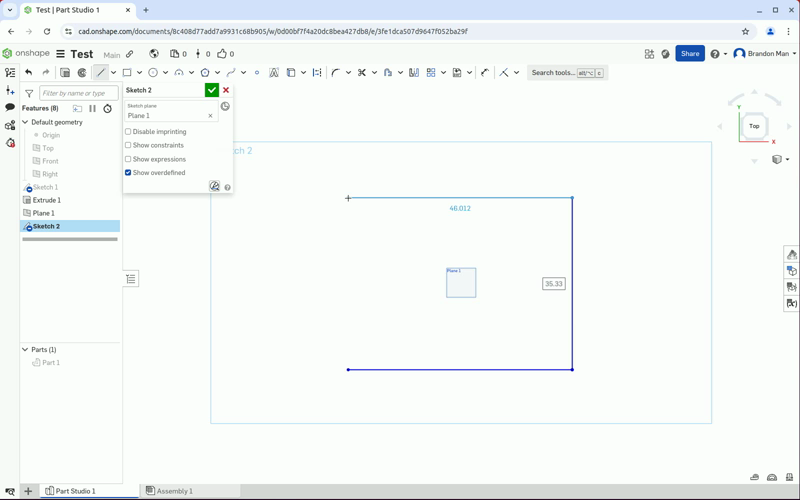
click(348, 197)
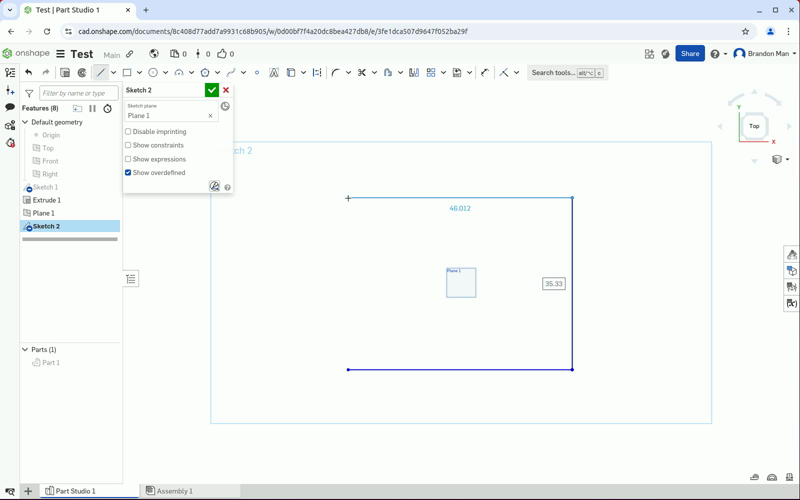
key_up(shift)
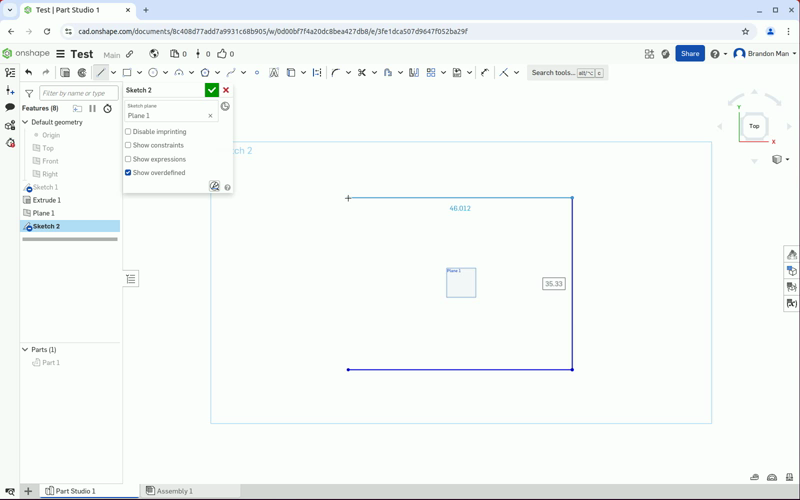
key_down(shift)
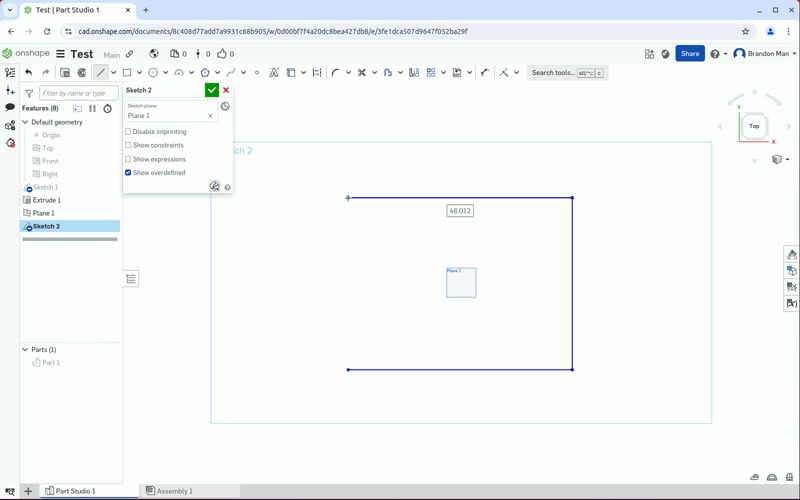
mouse_move(348, 369)
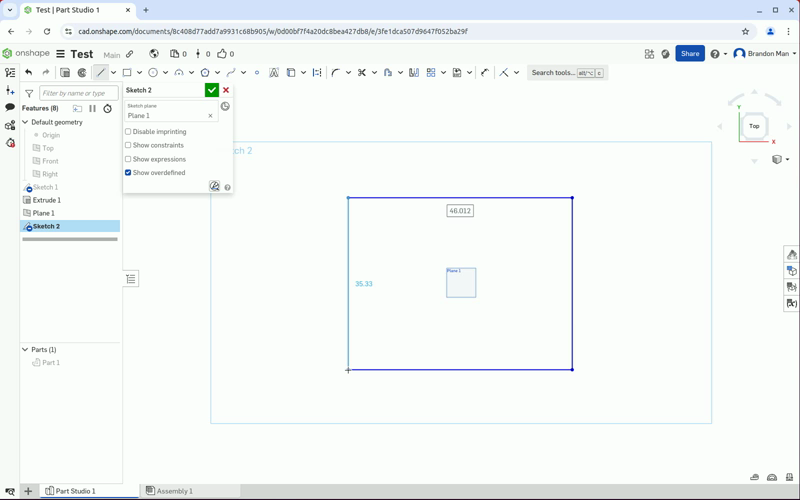
key_up(shift)
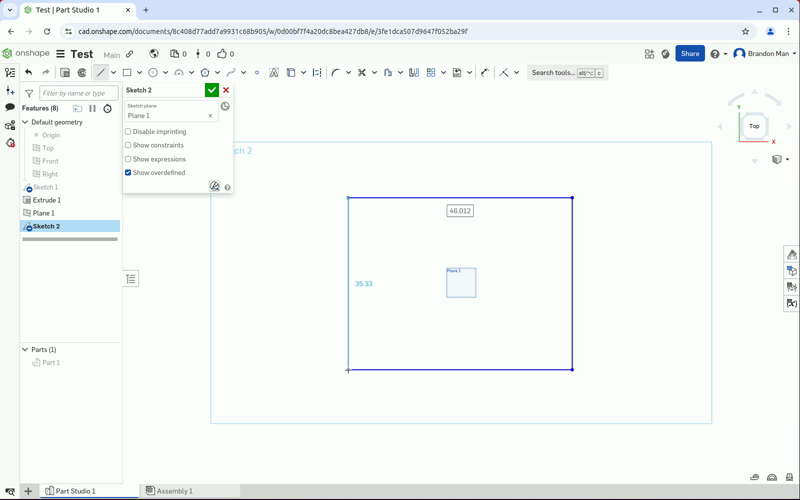
click(348, 369)
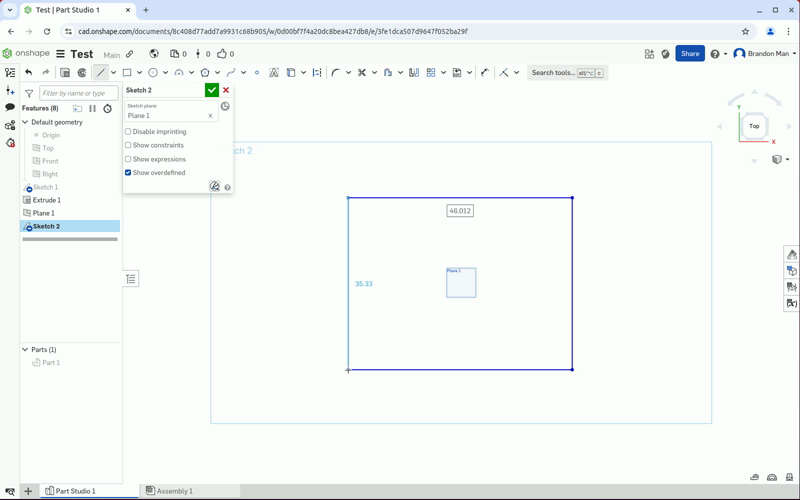
key(esc)
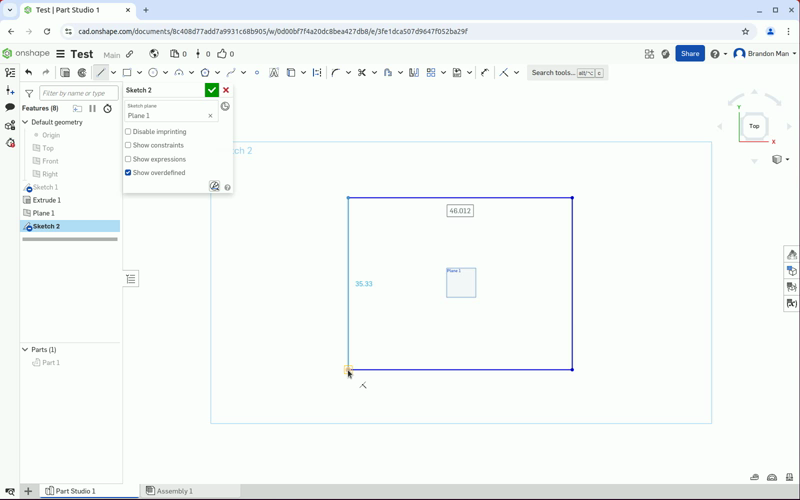
key(l)
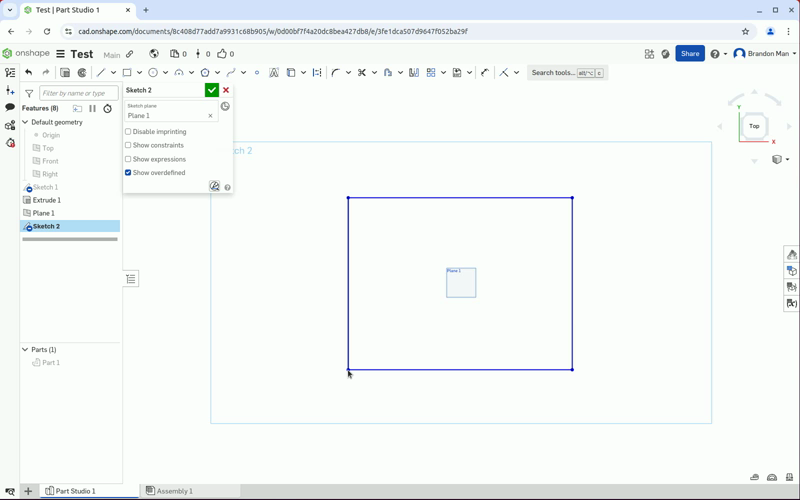
key_down(shift)
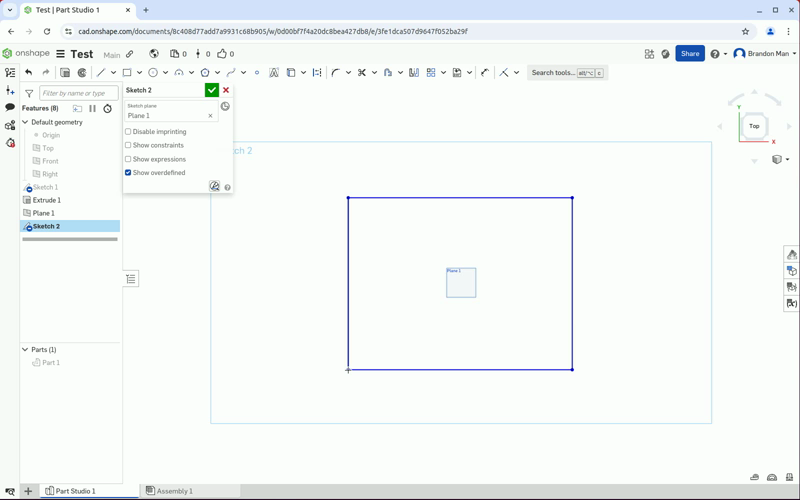
mouse_move(353, 364)
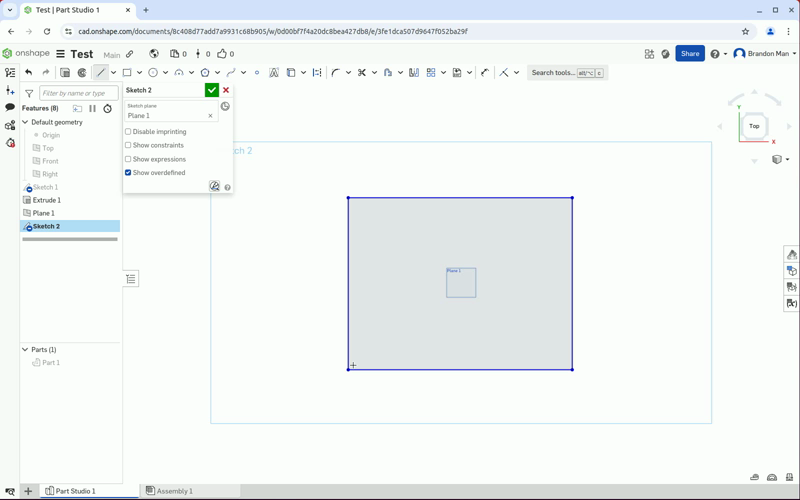
click(353, 364)
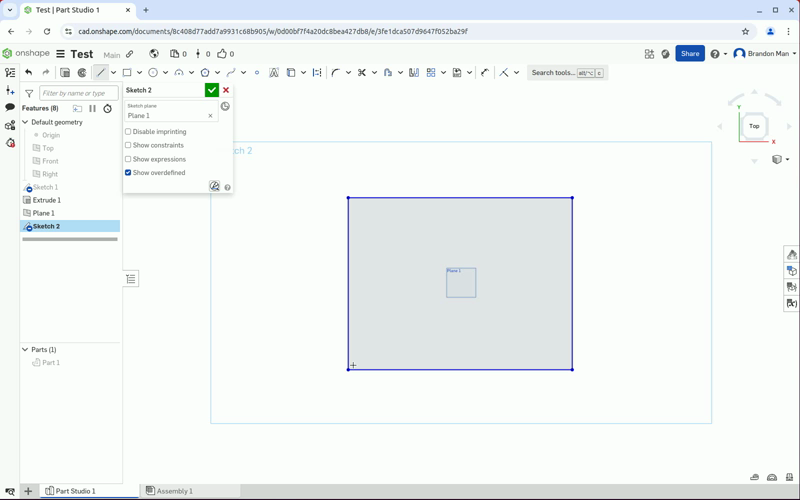
key_up(shift)
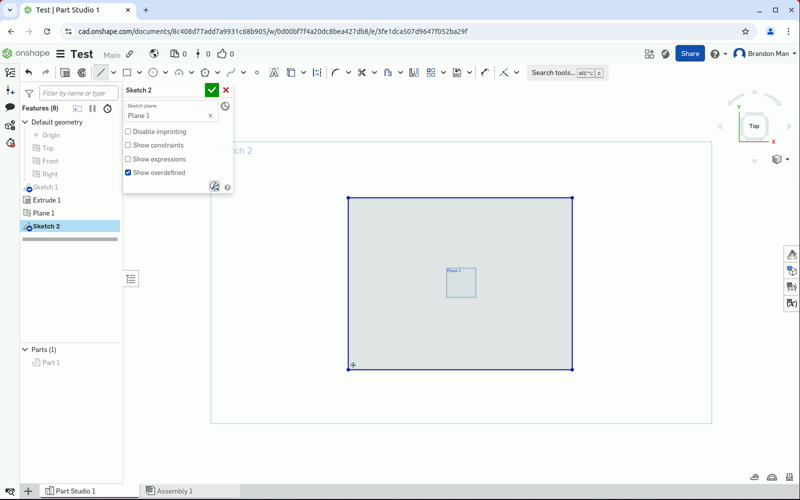
key_down(shift)
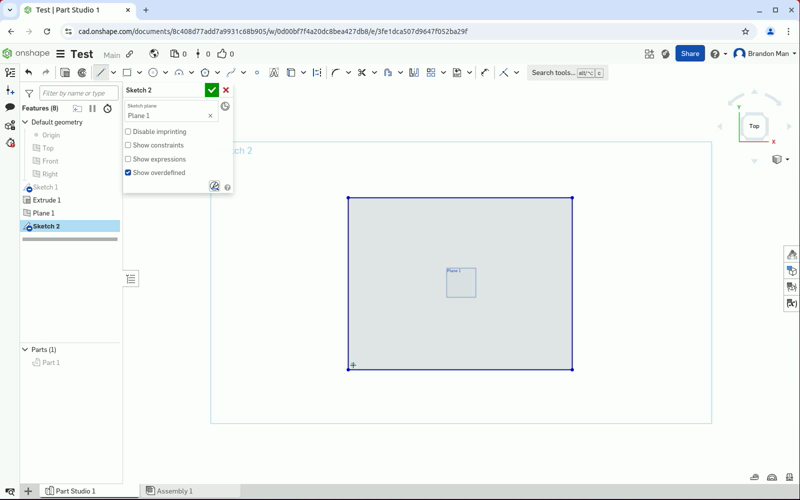
mouse_move(567, 364)
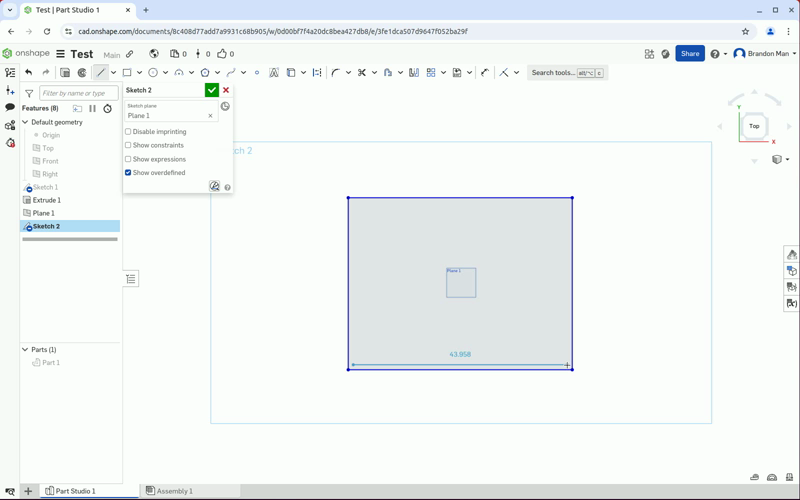
click(567, 364)
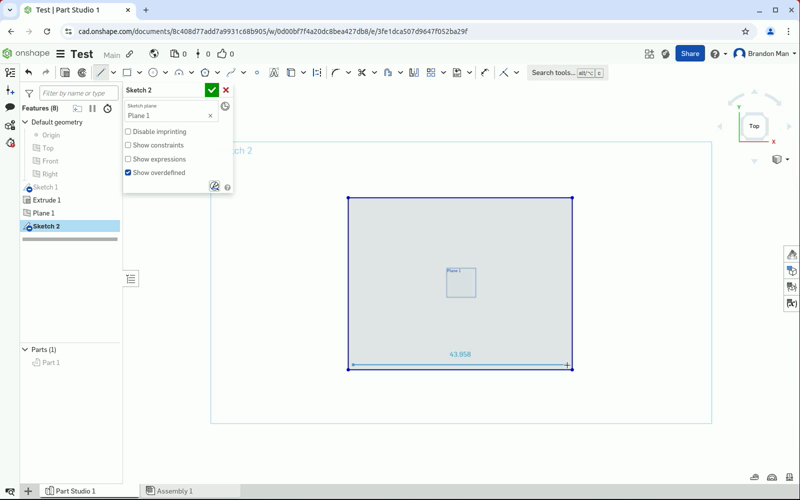
key_up(shift)
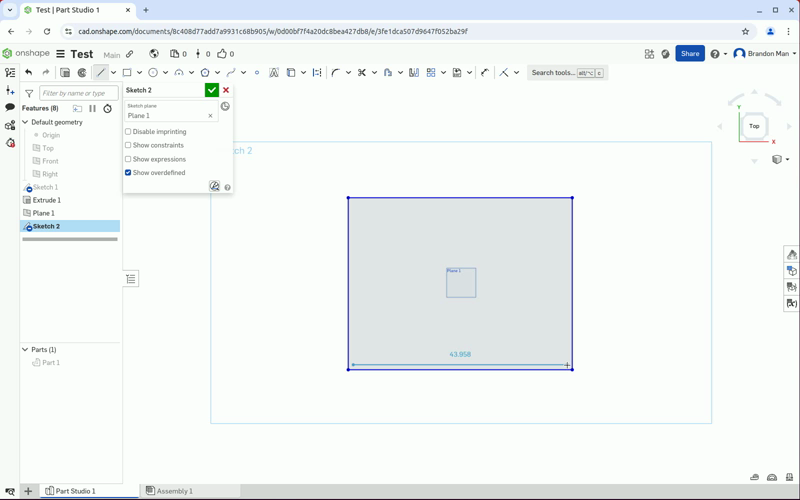
key_down(shift)
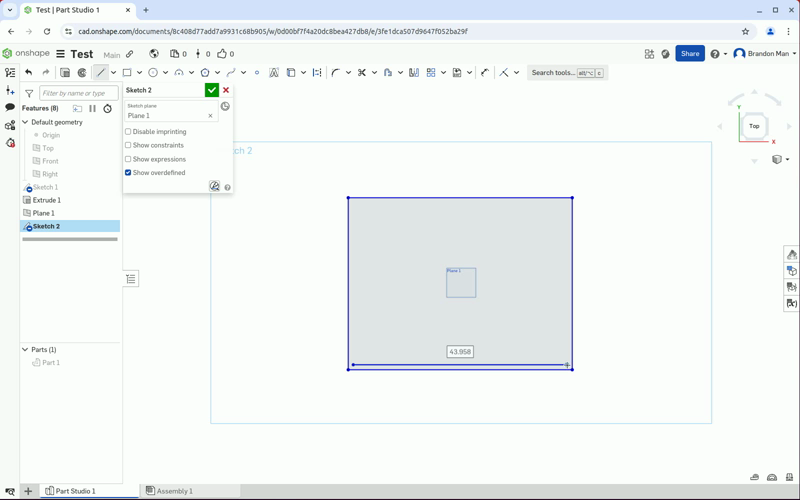
mouse_move(567, 202)
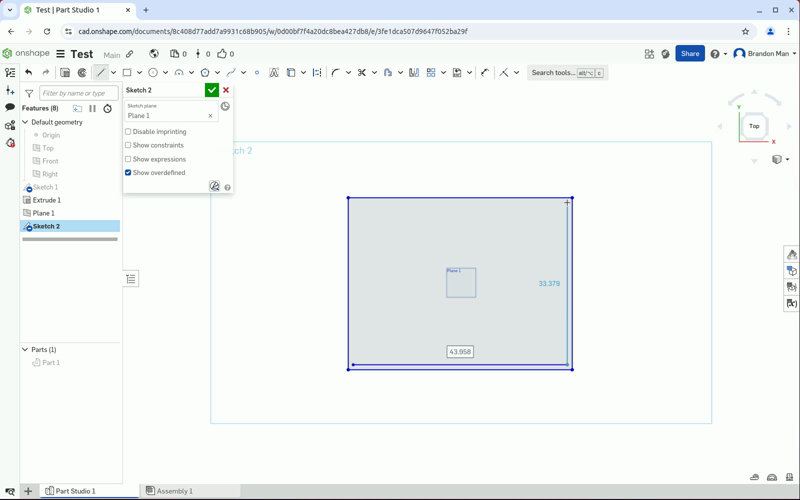
click(567, 202)
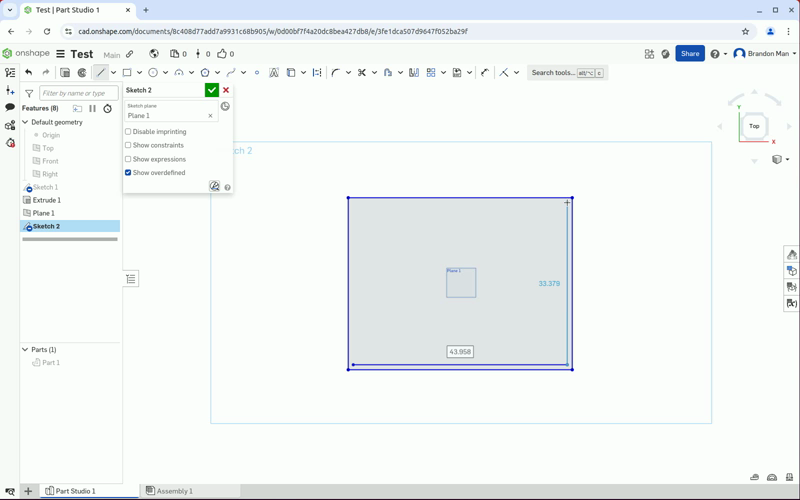
key_up(shift)
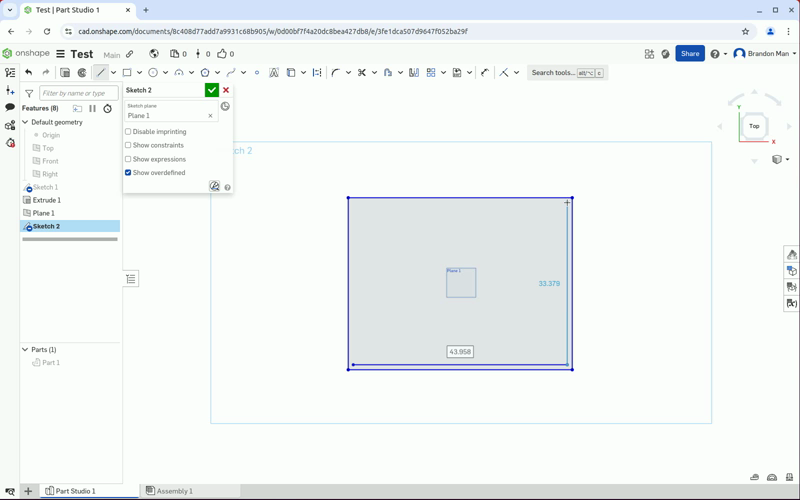
key_down(shift)
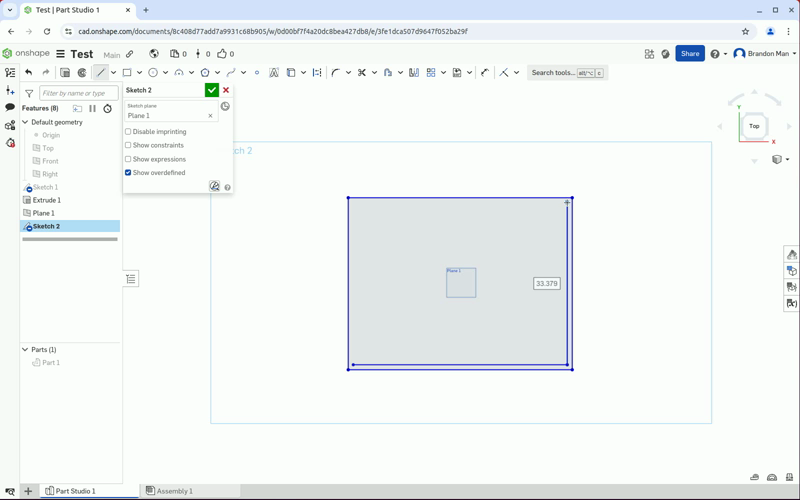
mouse_move(353, 202)
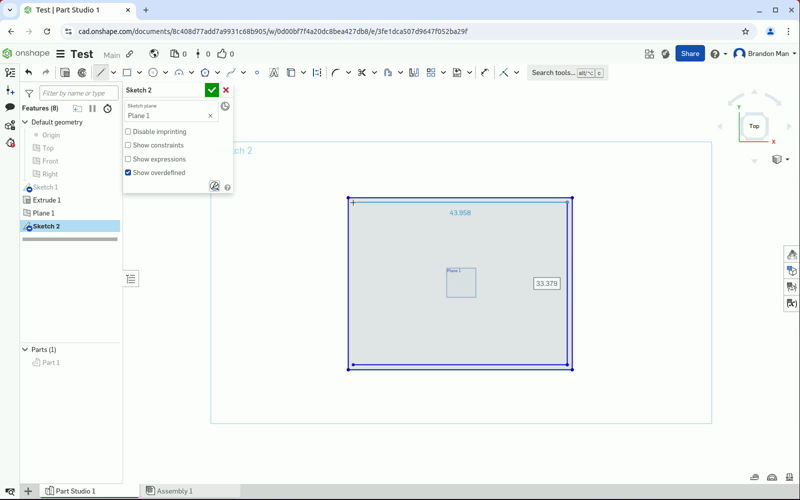
click(353, 202)
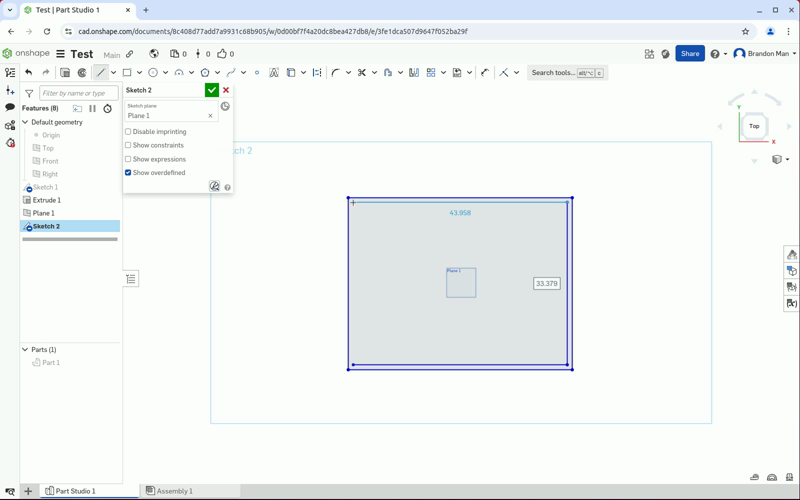
key_up(shift)
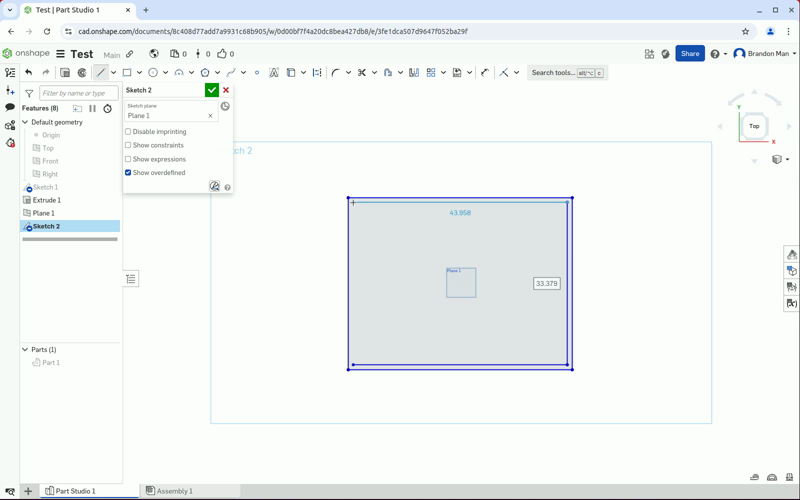
key_down(shift)
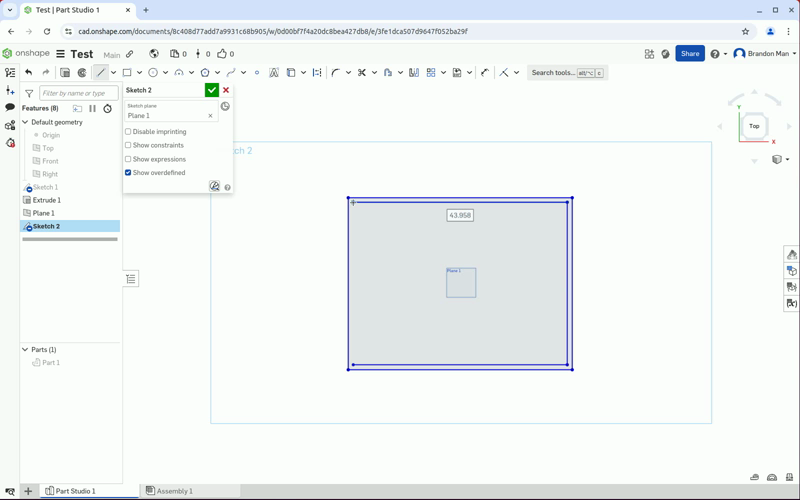
mouse_move(353, 364)
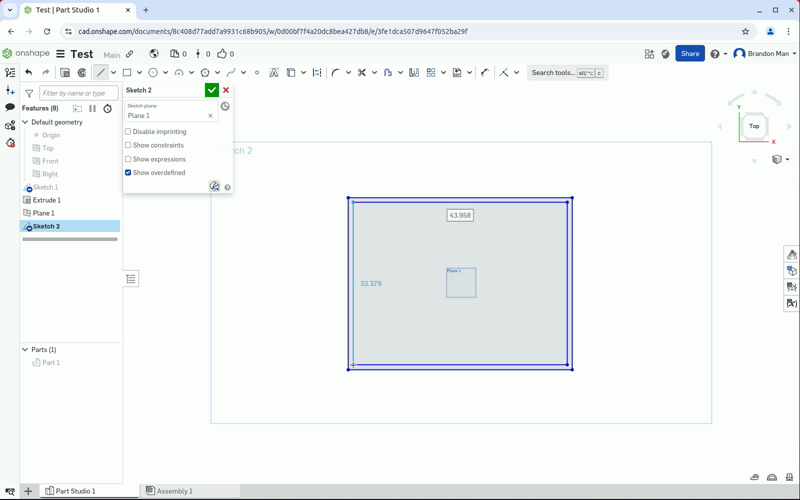
key_up(shift)
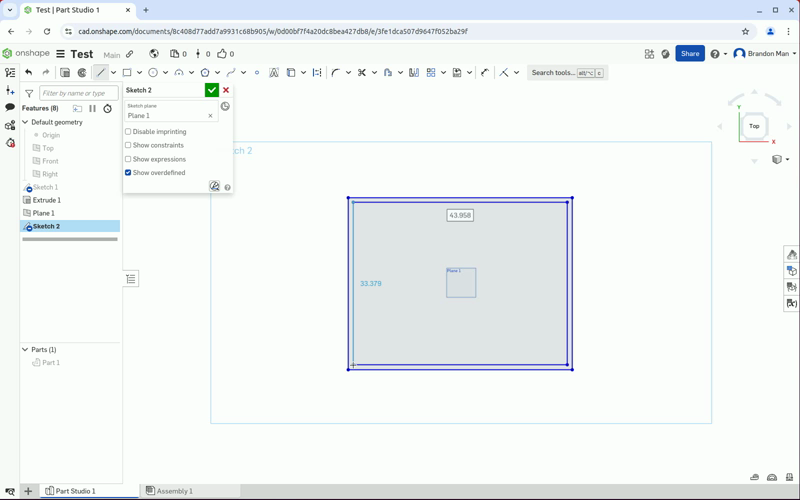
click(353, 364)
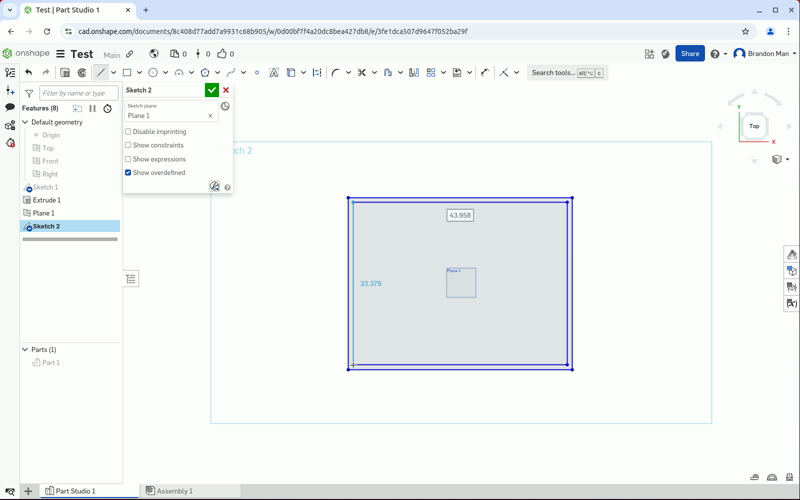
key(esc)
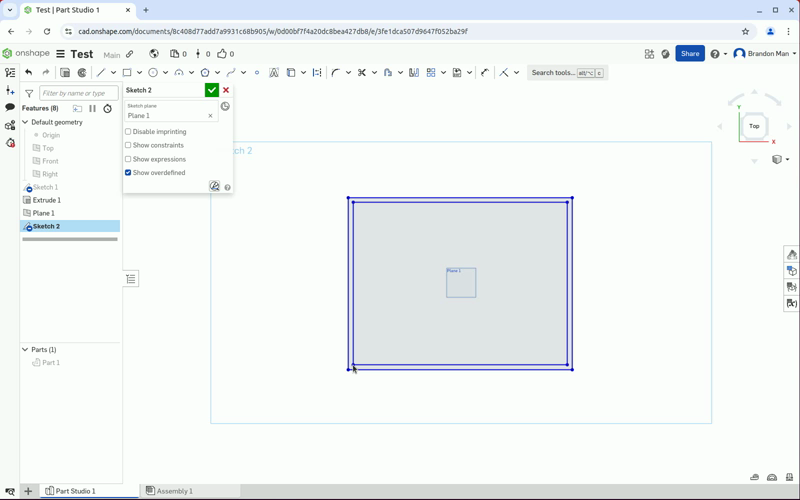
mouse_move(350, 366)
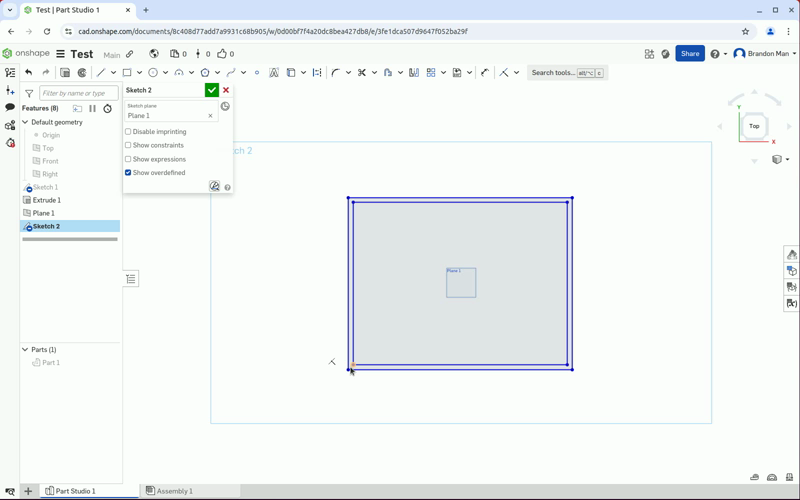
click(350, 366)
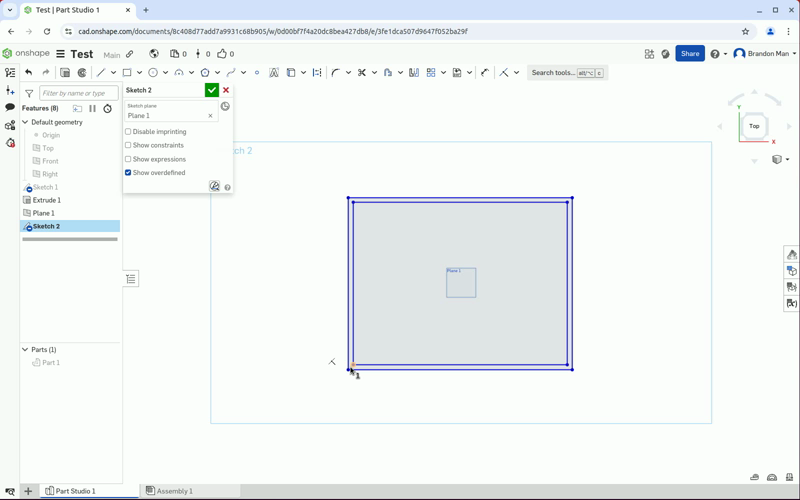
mouse_move(73, 352)
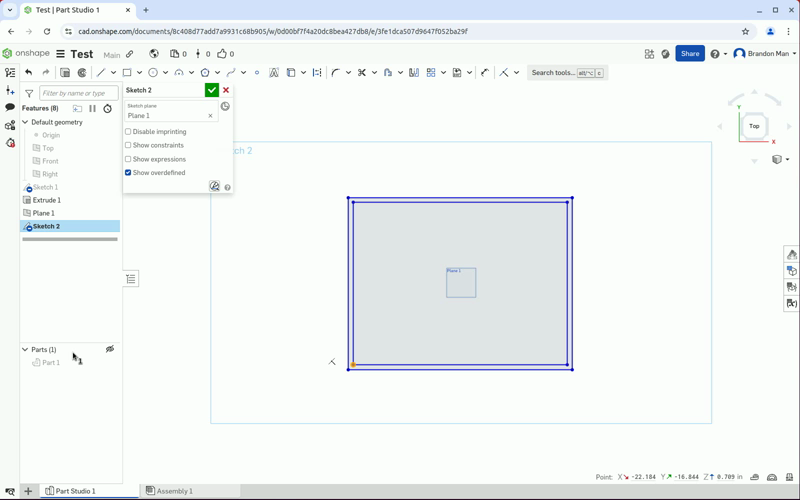
key(shift+y)
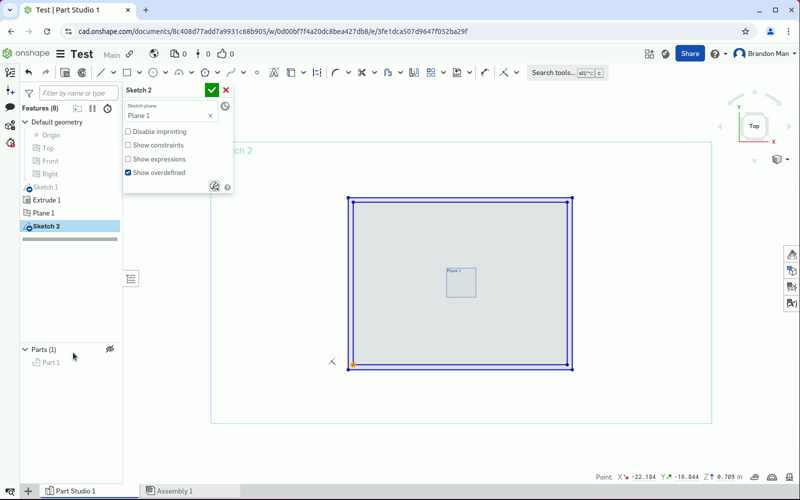
key(shift+e)
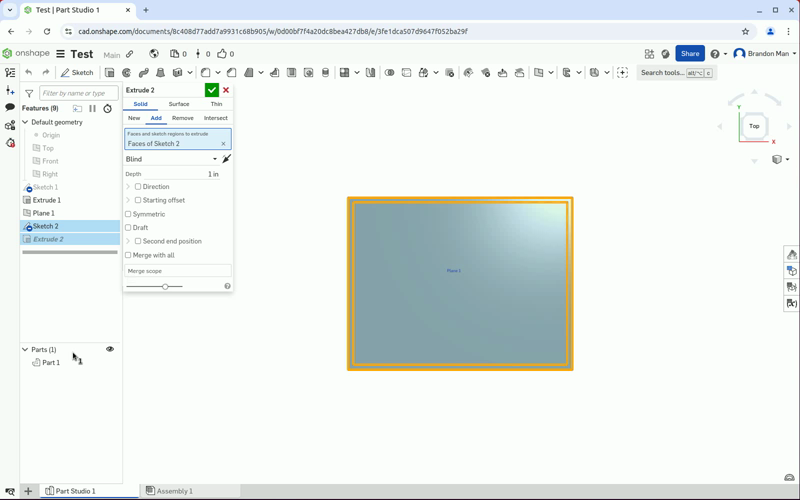
mouse_move(143, 106)
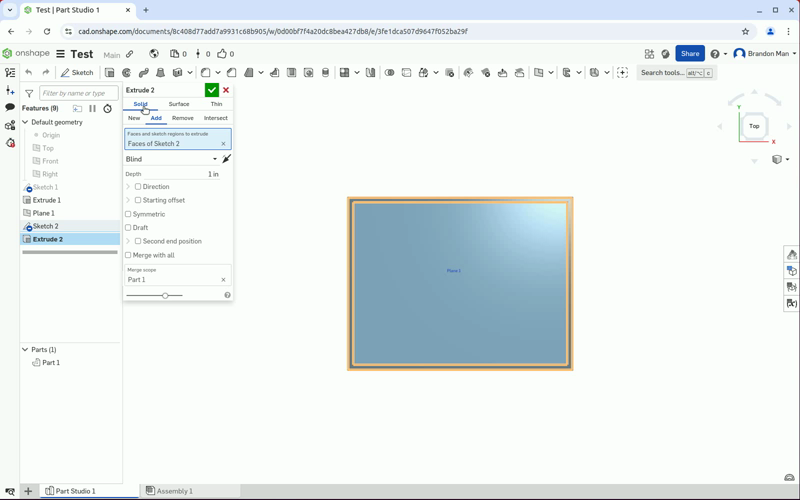
click(143, 106)
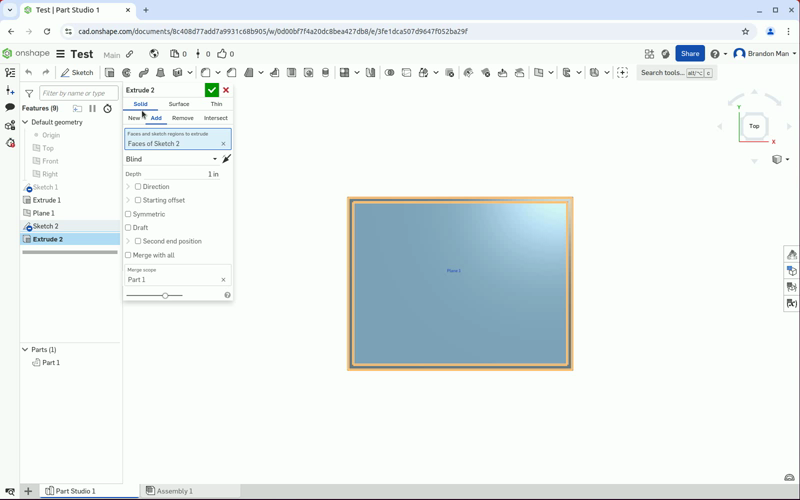
mouse_move(137, 120)
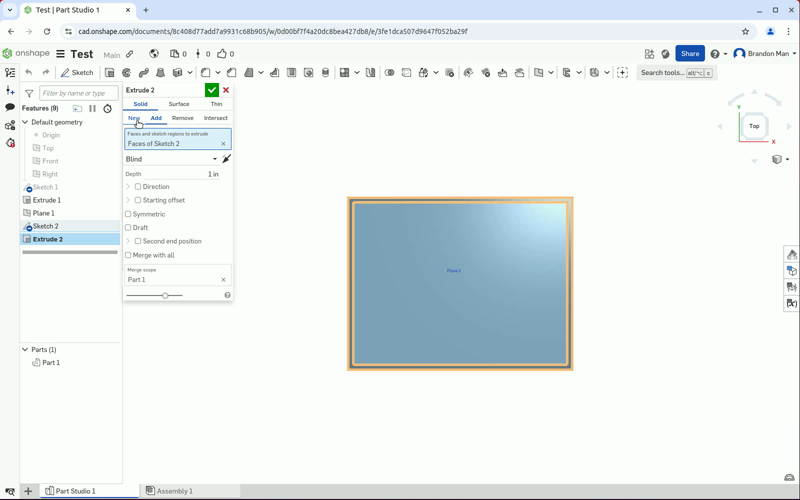
click(137, 120)
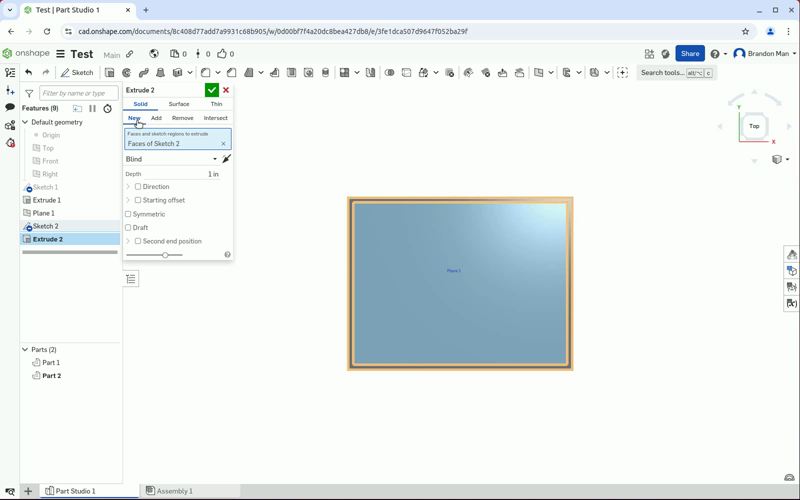
key(tab, 4)
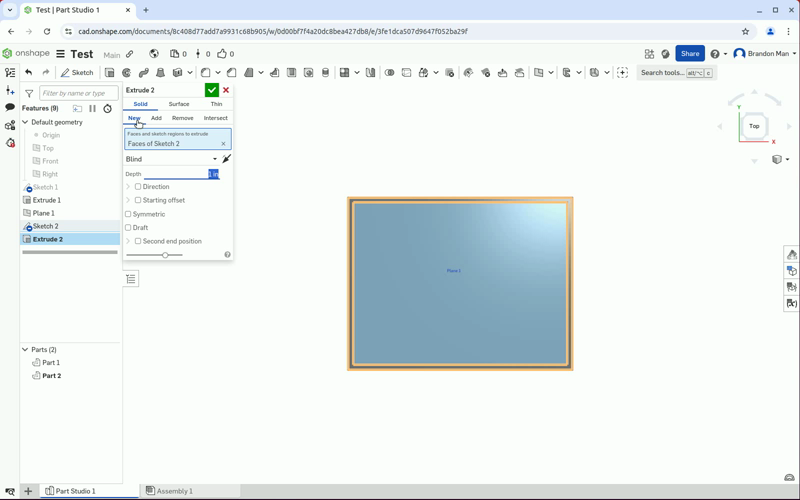
text(14.202)
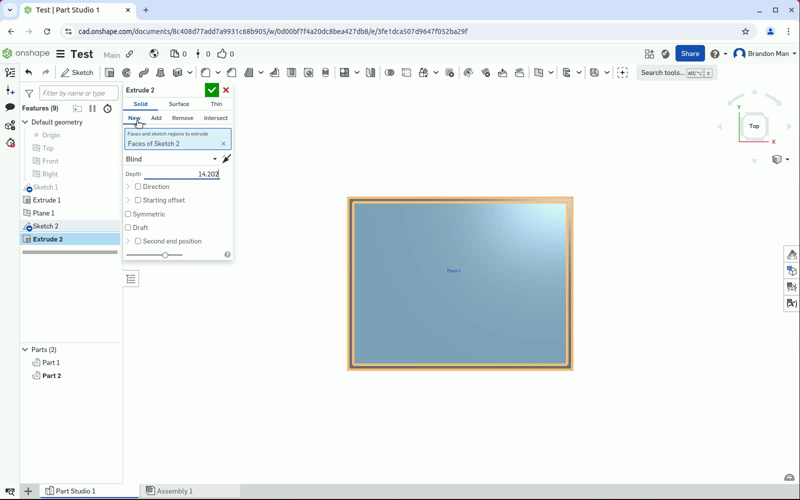
key(enter)
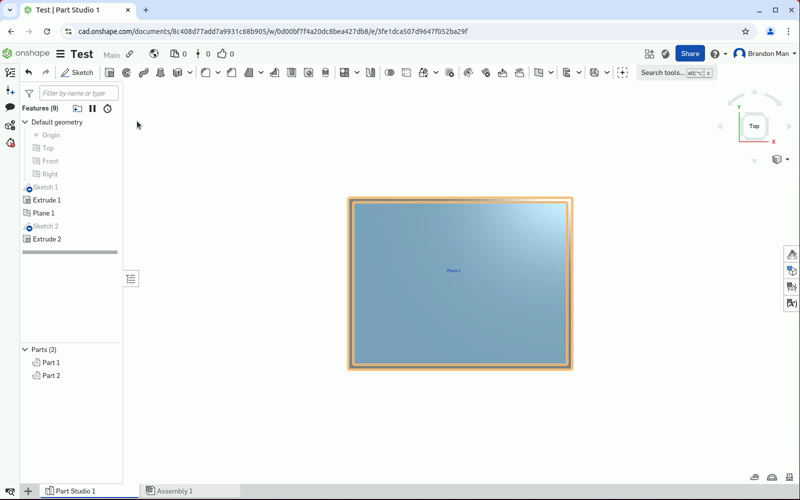
key(shift+h)
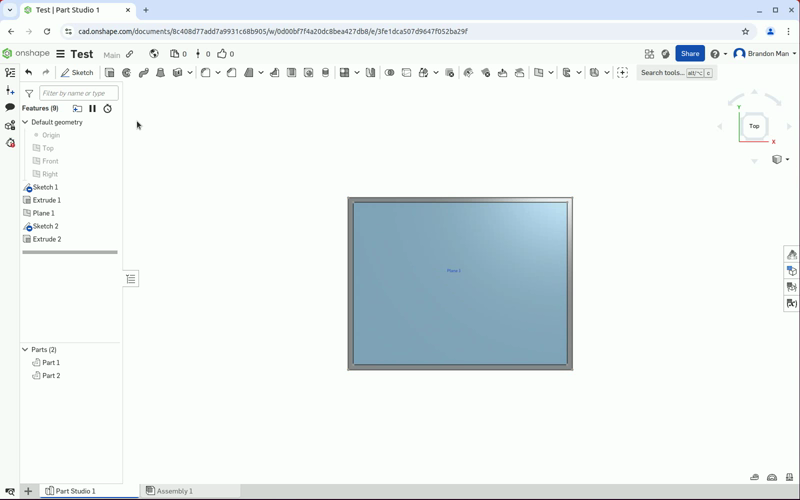
key(shift+h)
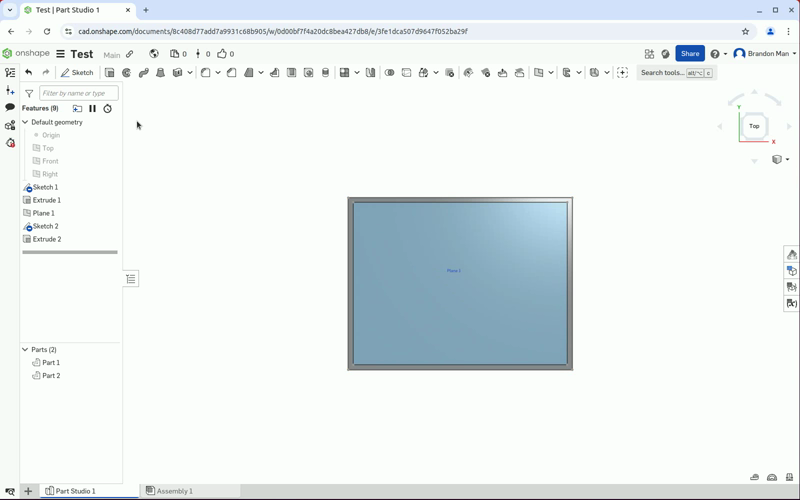
key(shift+7)
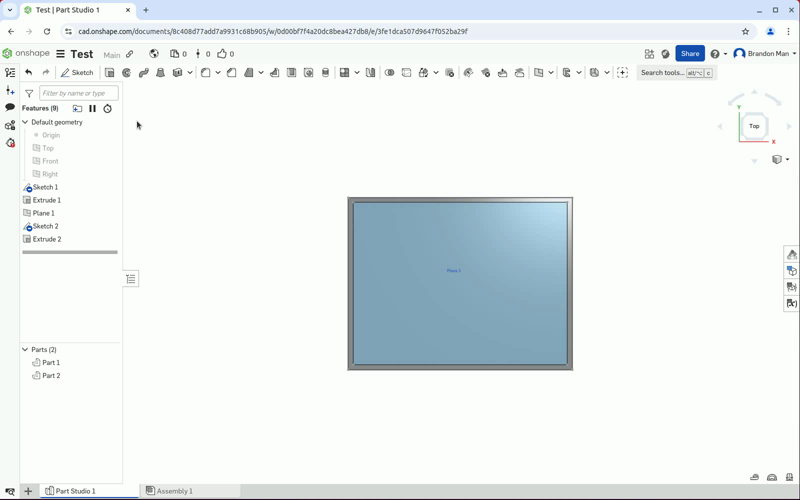
key(up, 3)
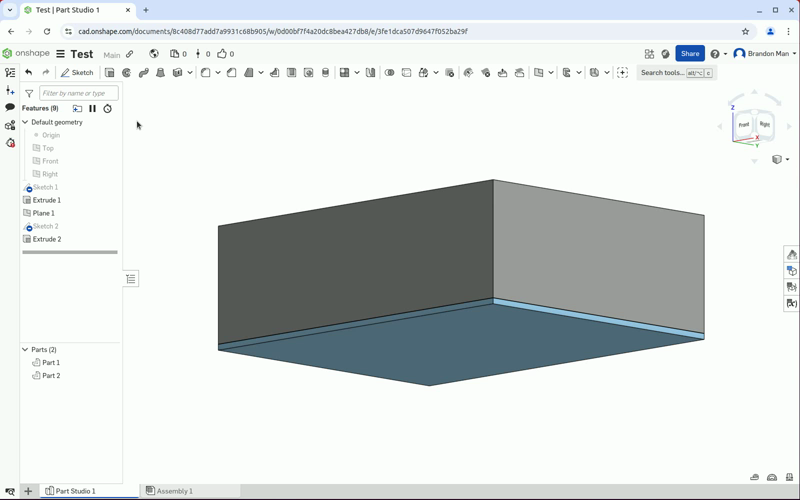
key(left, 3)
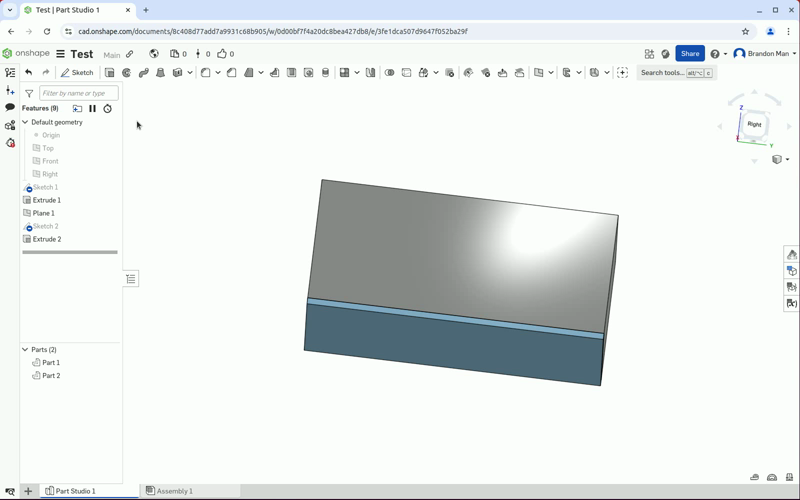
key(right, 3)
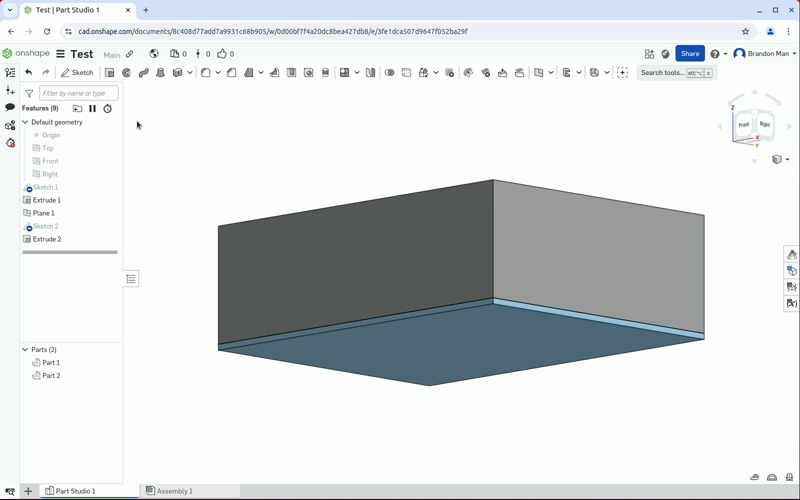
key(down, 3)
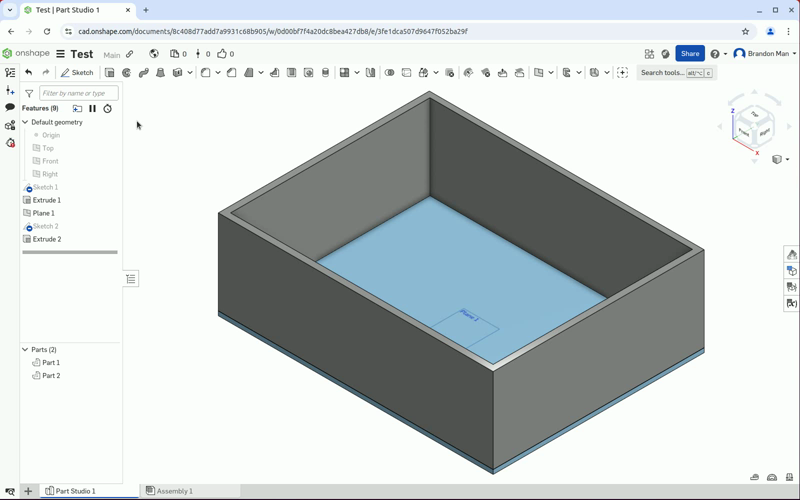
mouse_move(73, 189)
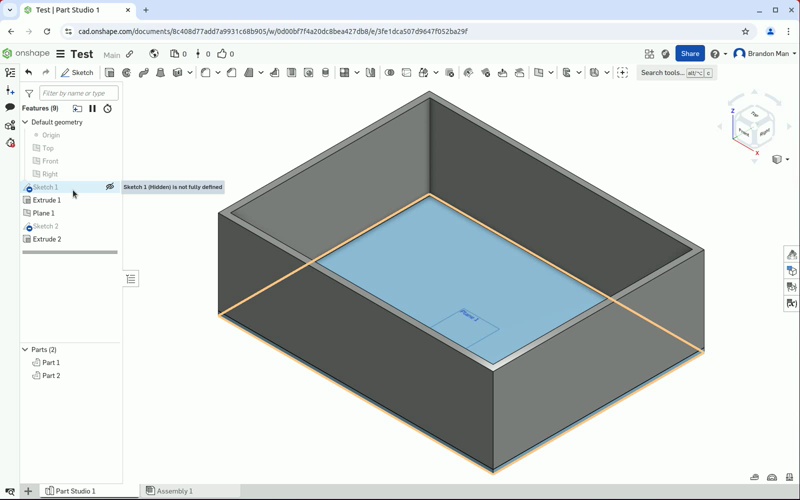
click(73, 189)